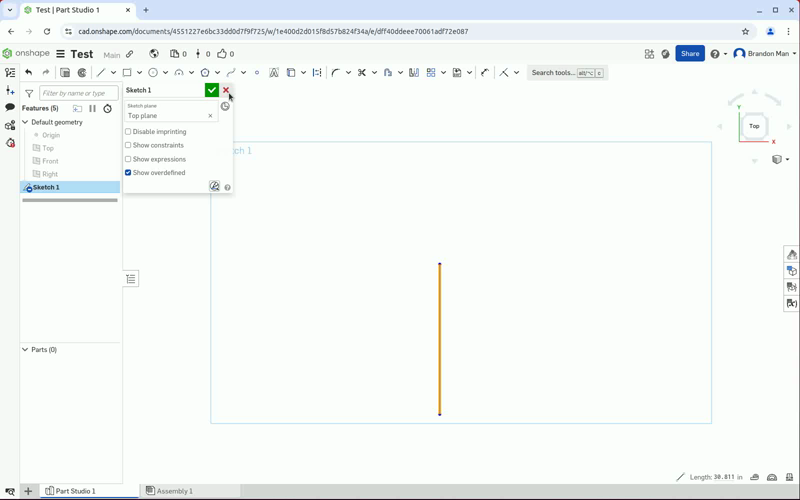
key(shift+h)
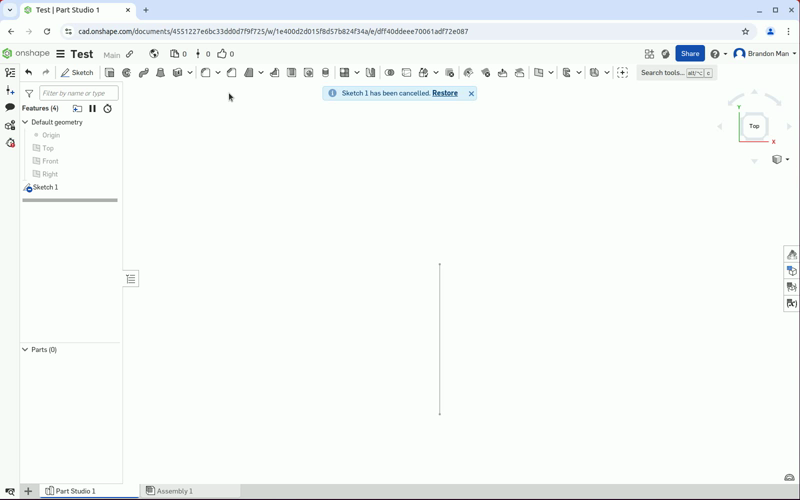
mouse_move(73, 352)
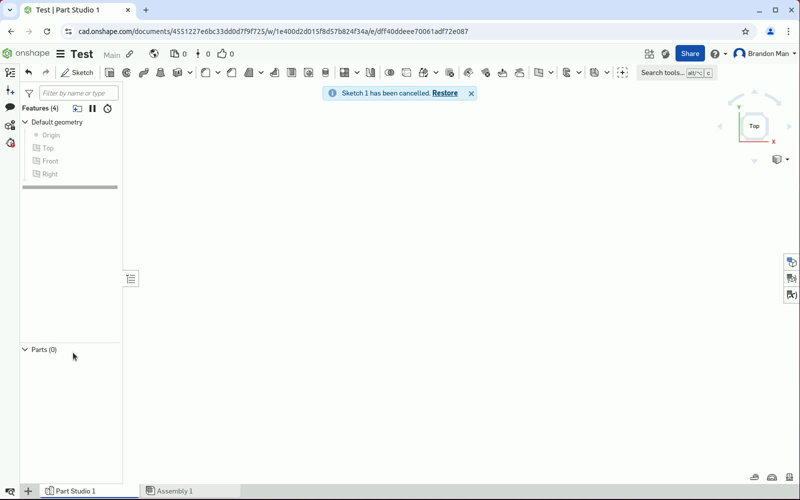
key(y)
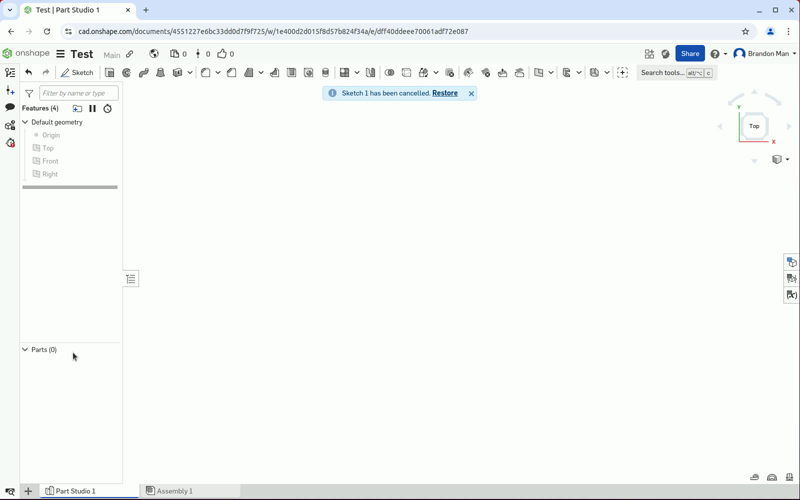
key(shift+p)
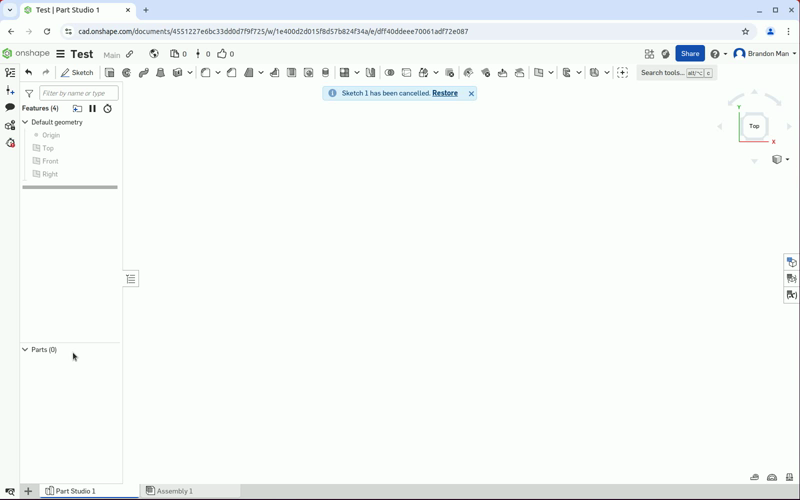
key(space)
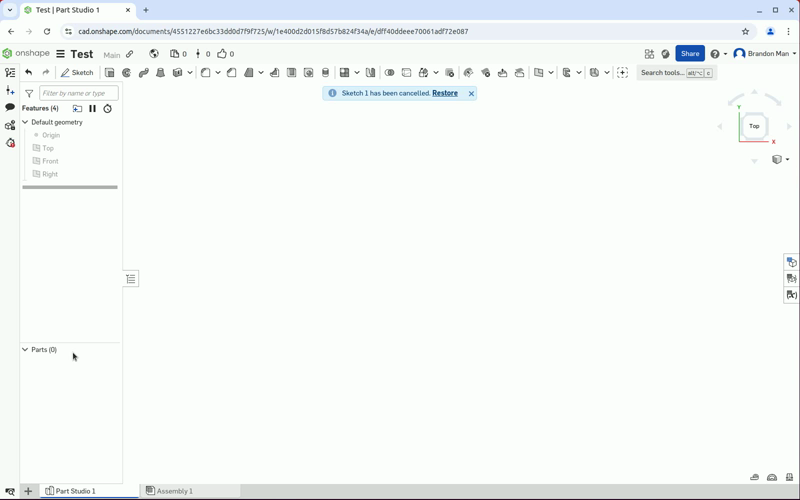
key_down(shift)
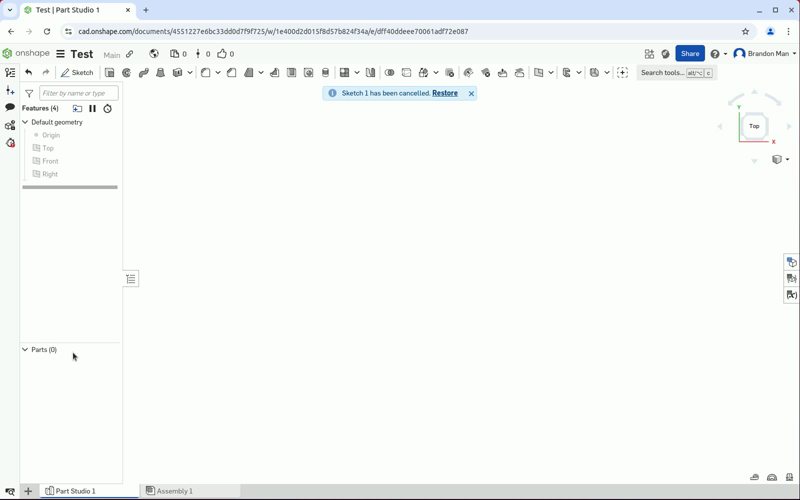
key(up)
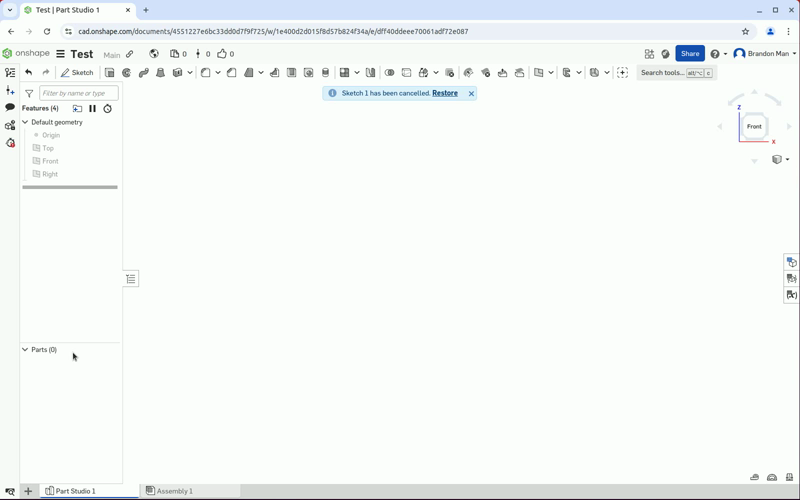
key_up(shift)
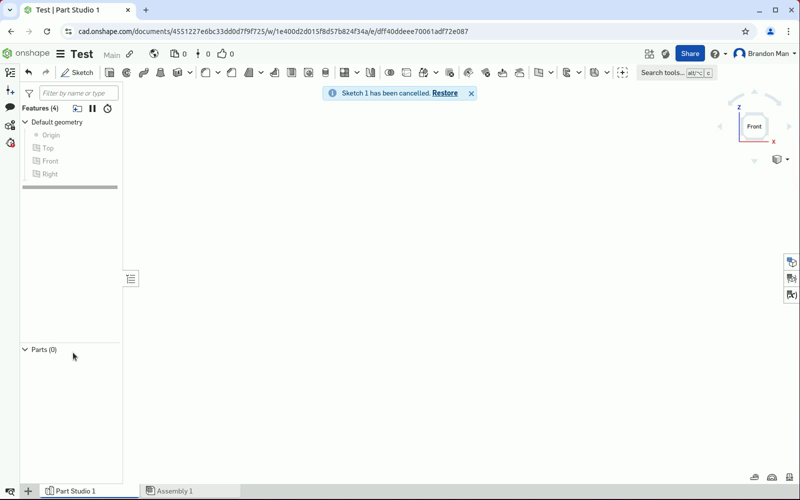
mouse_move(73, 352)
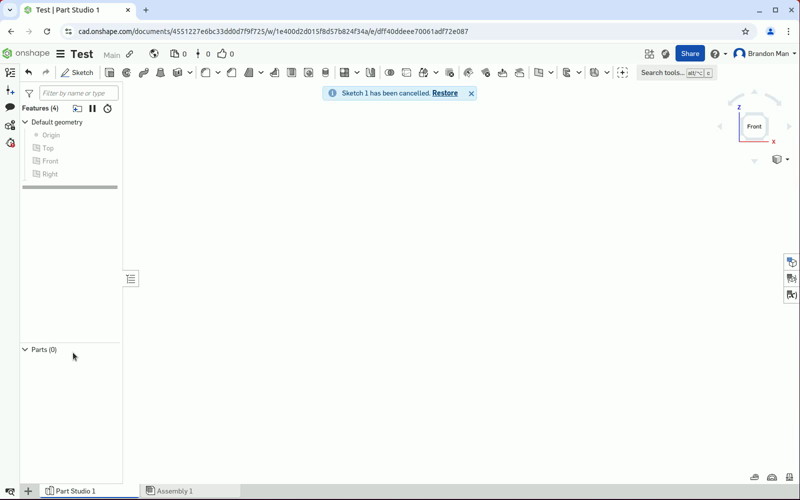
key(shift+y)
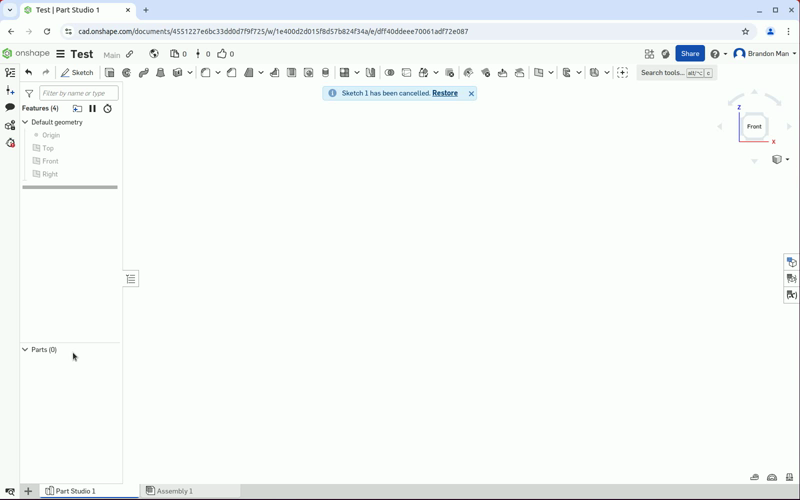
key(shift+s)
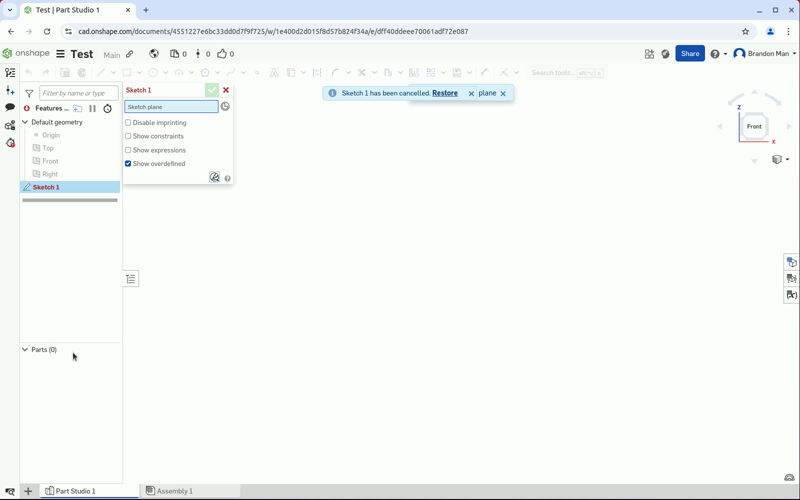
mouse_move(73, 163)
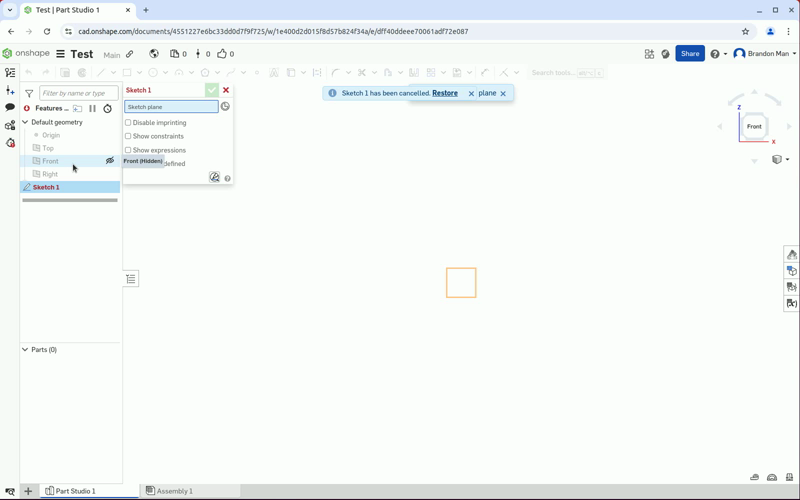
click(73, 163)
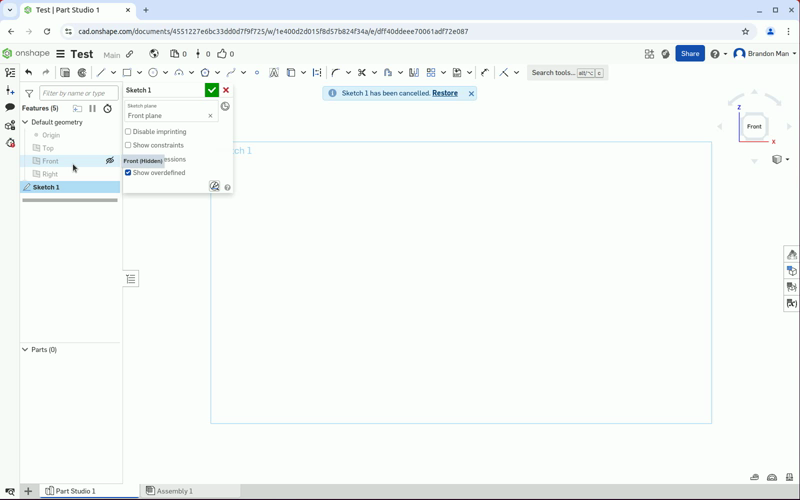
mouse_move(73, 352)
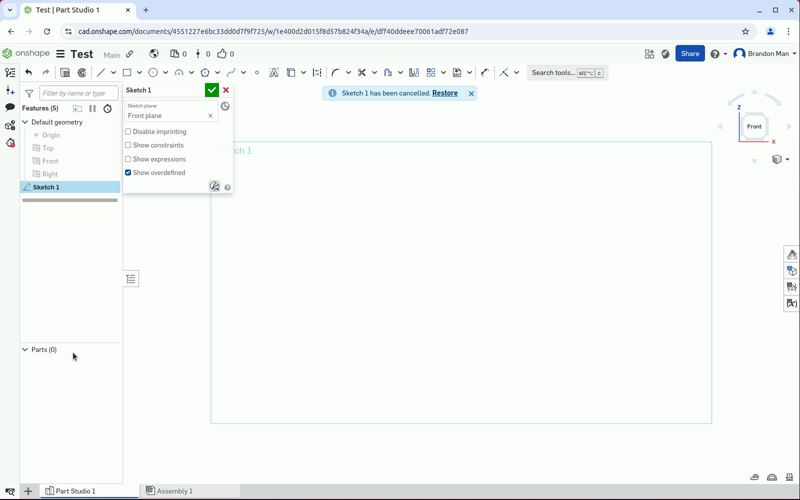
key(y)
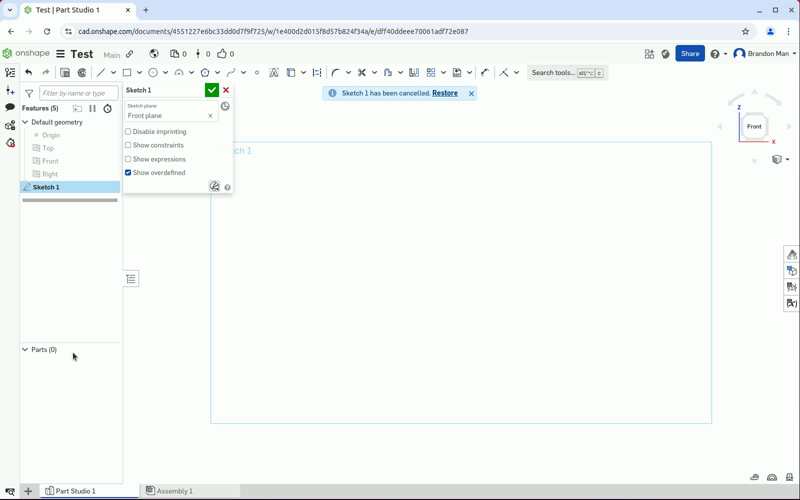
key(c)
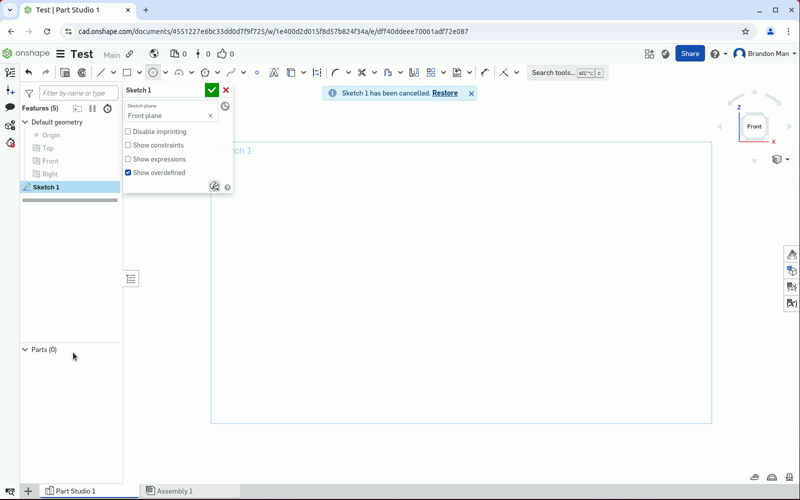
key_down(shift)
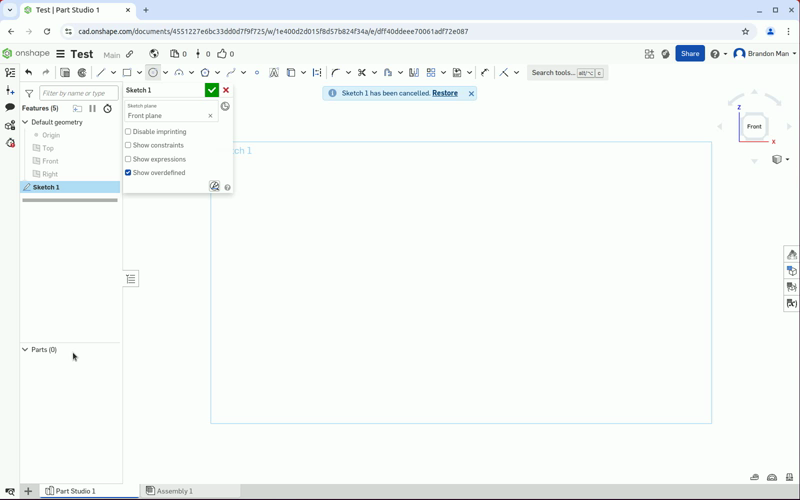
mouse_move(355, 250)
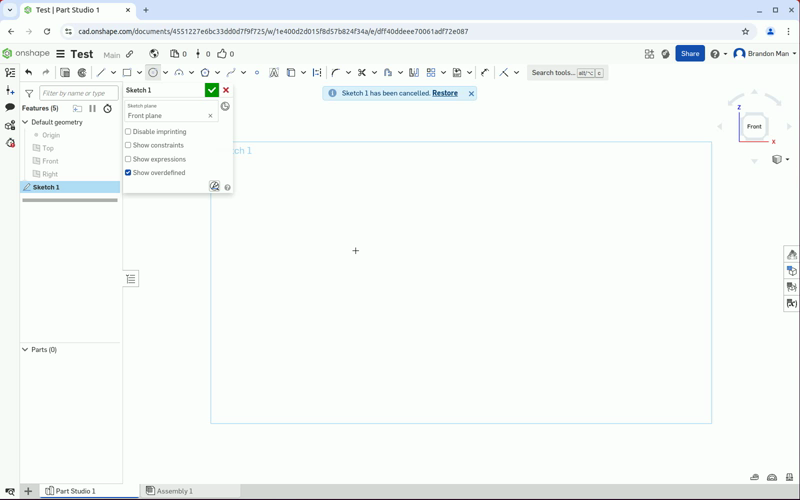
click(355, 250)
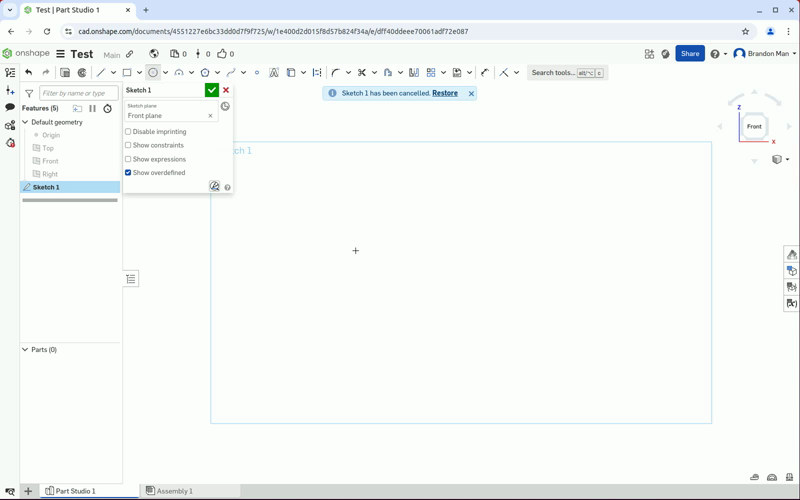
key_up(shift)
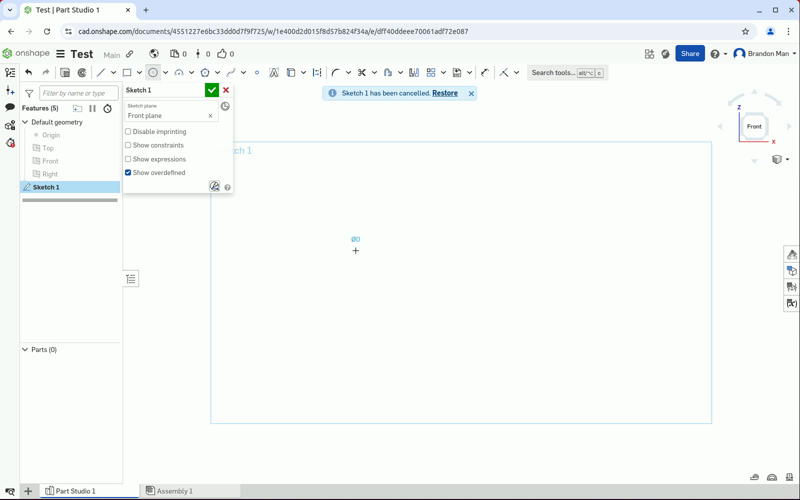
mouse_move(363, 250)
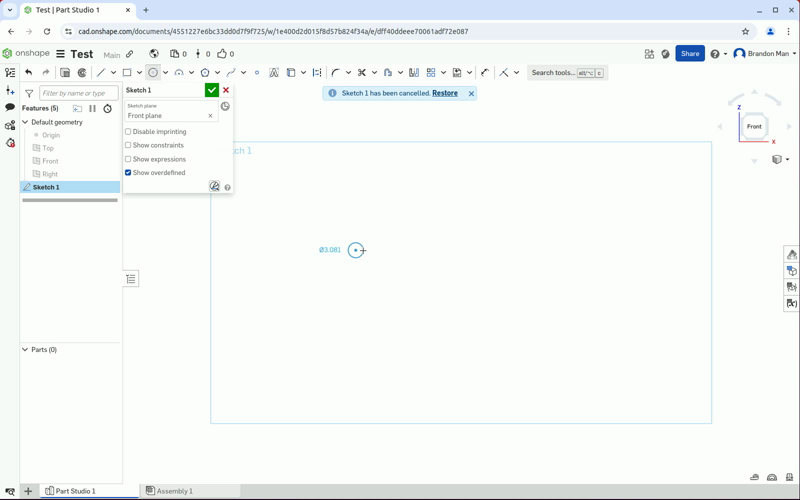
click(363, 250)
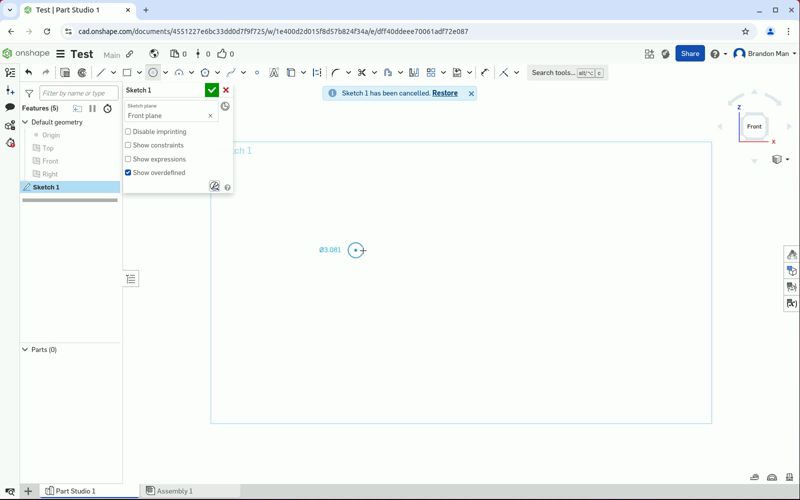
key(esc)
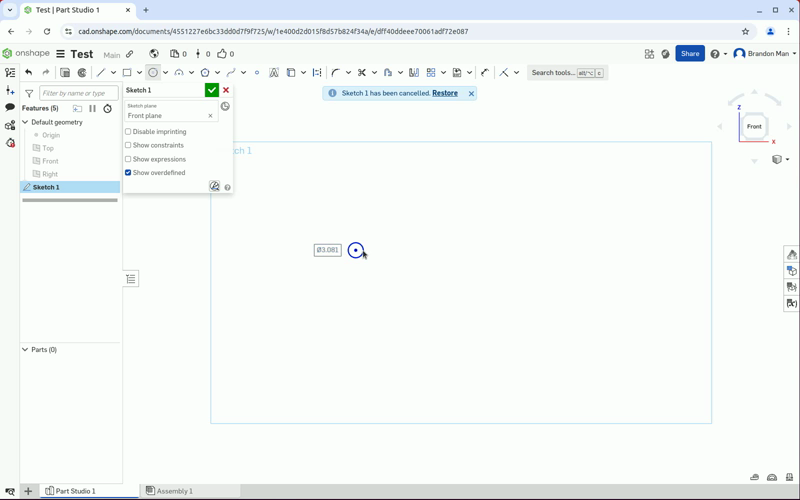
mouse_move(356, 255)
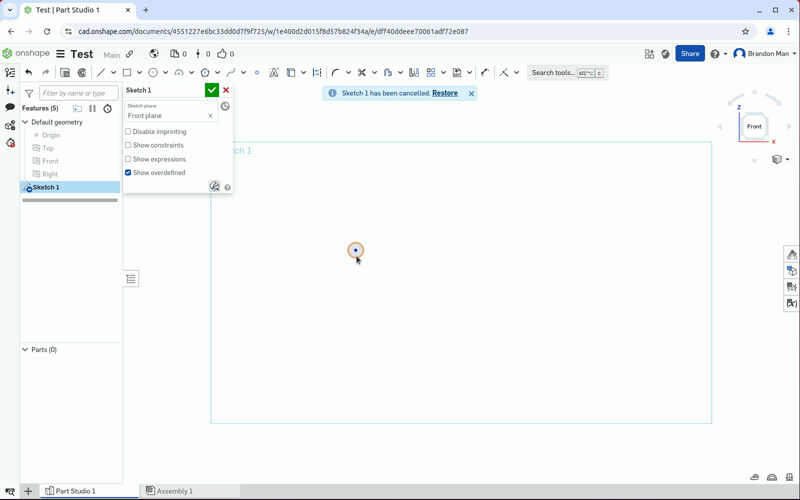
scroll(6)
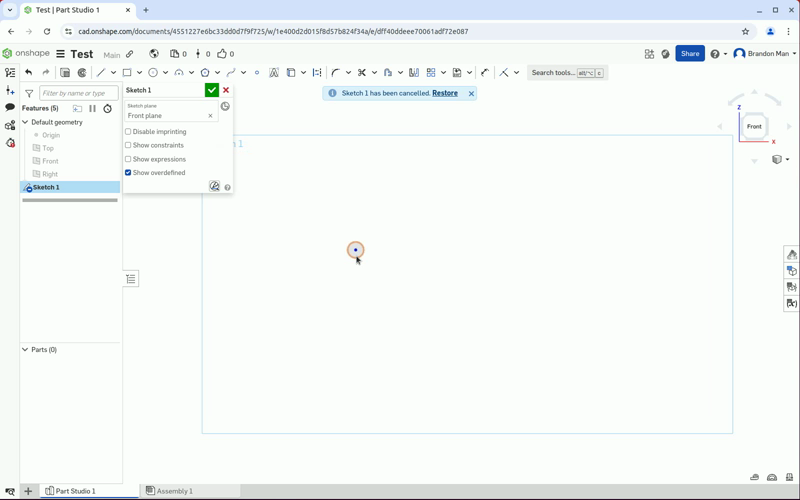
scroll(6)
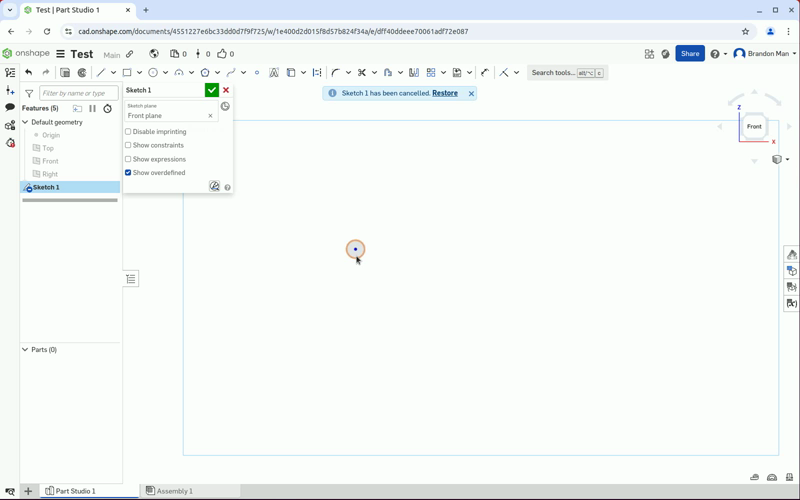
scroll(6)
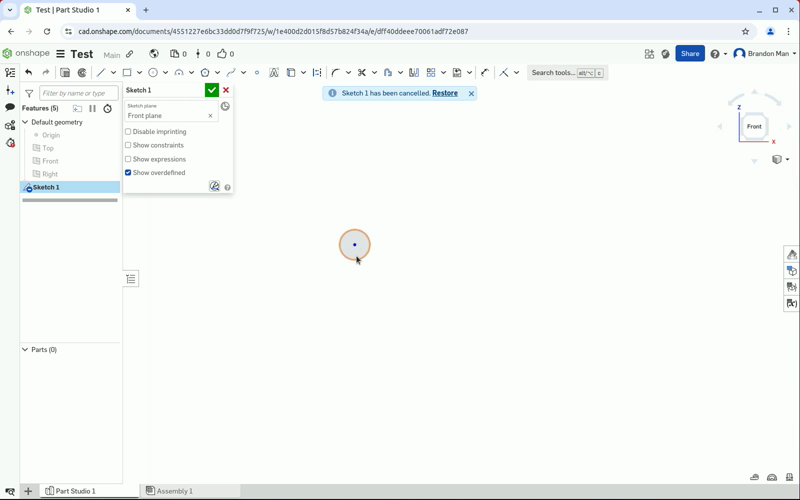
scroll(6)
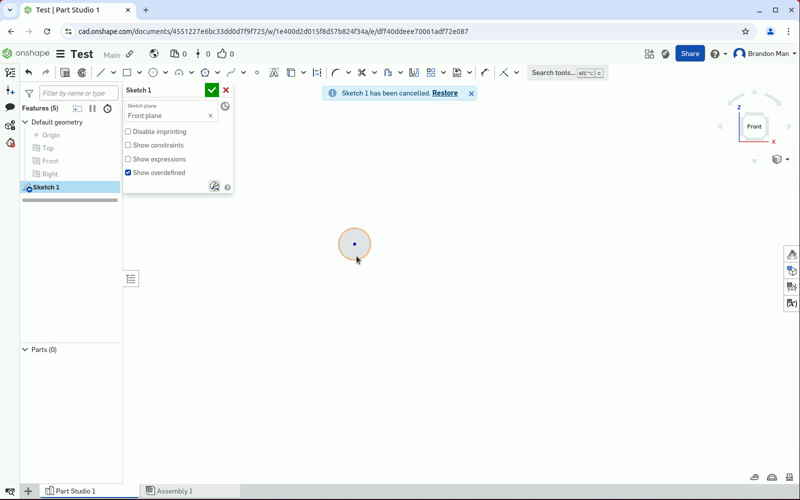
scroll(6)
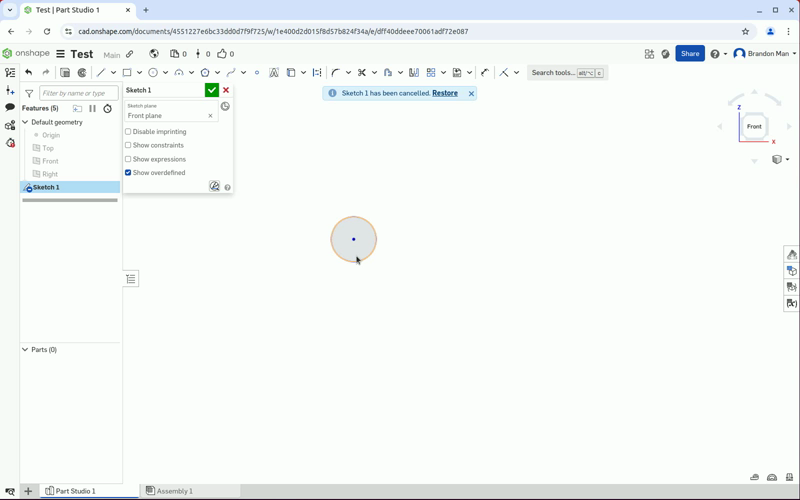
scroll(6)
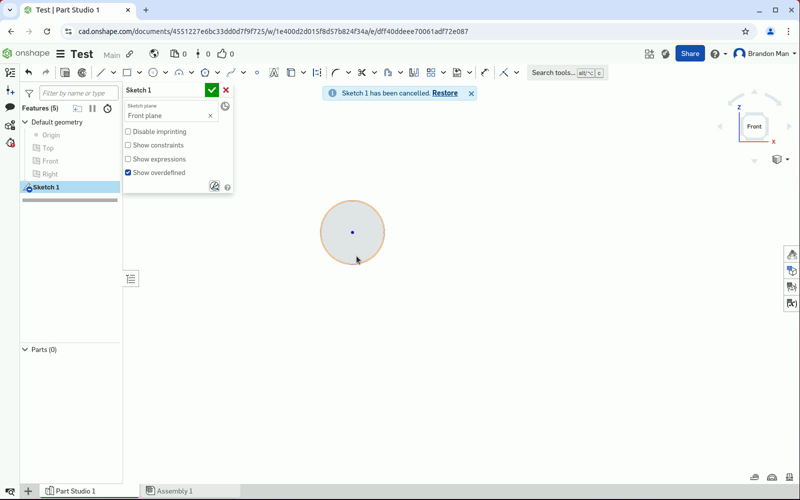
scroll(6)
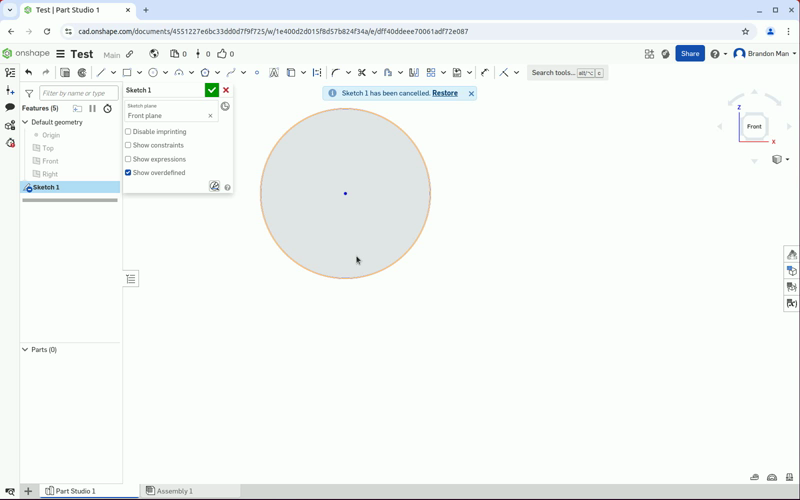
click(356, 255)
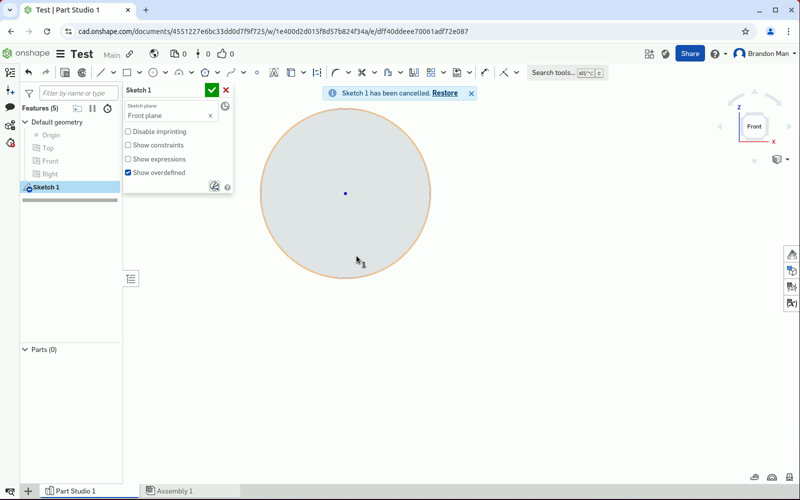
scroll(-6)
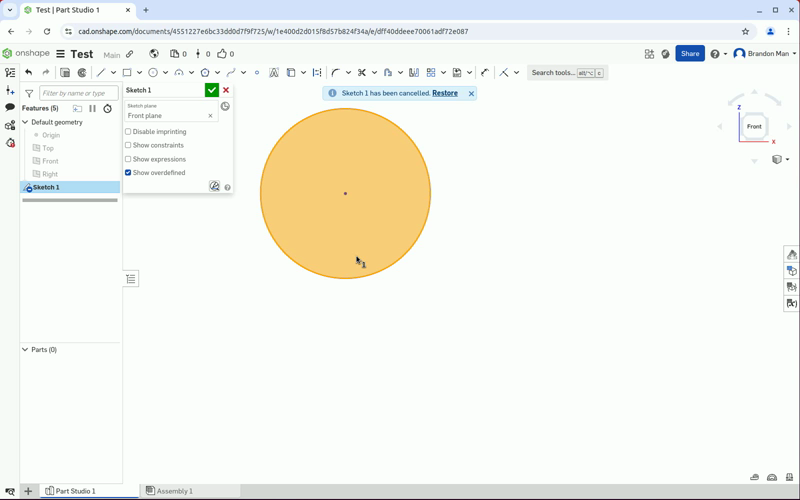
scroll(-6)
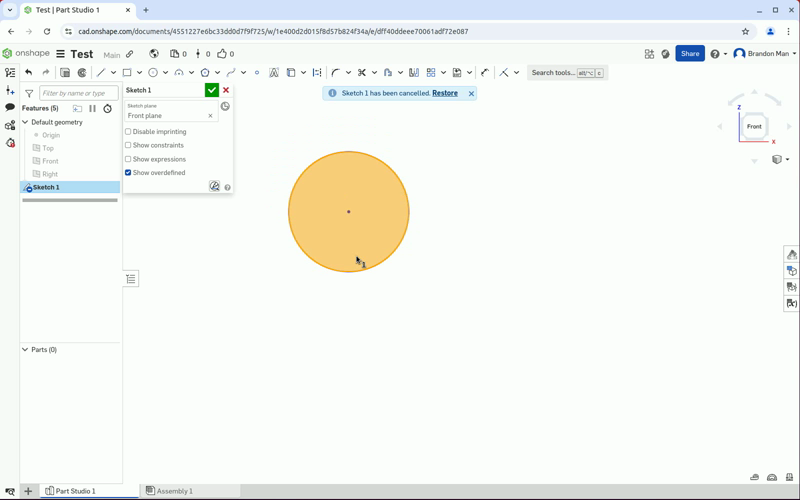
scroll(-6)
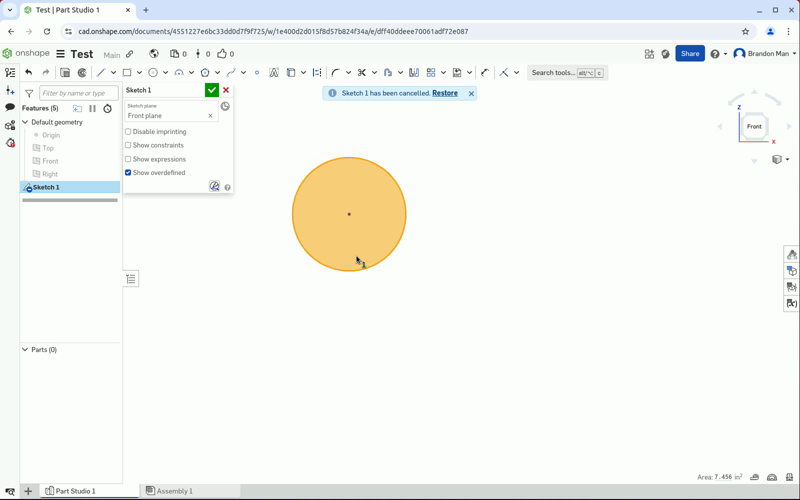
scroll(-6)
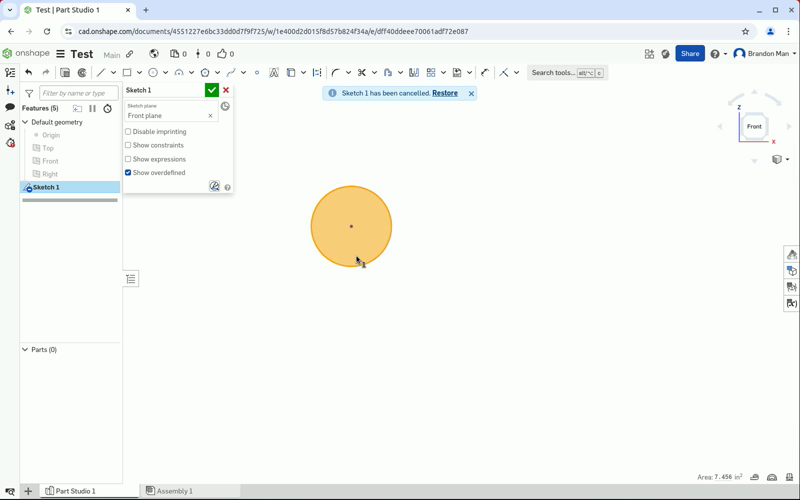
scroll(-6)
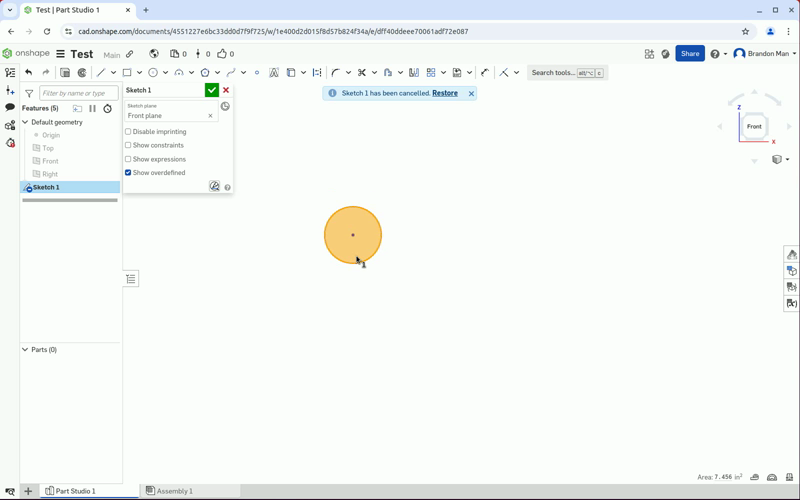
scroll(-6)
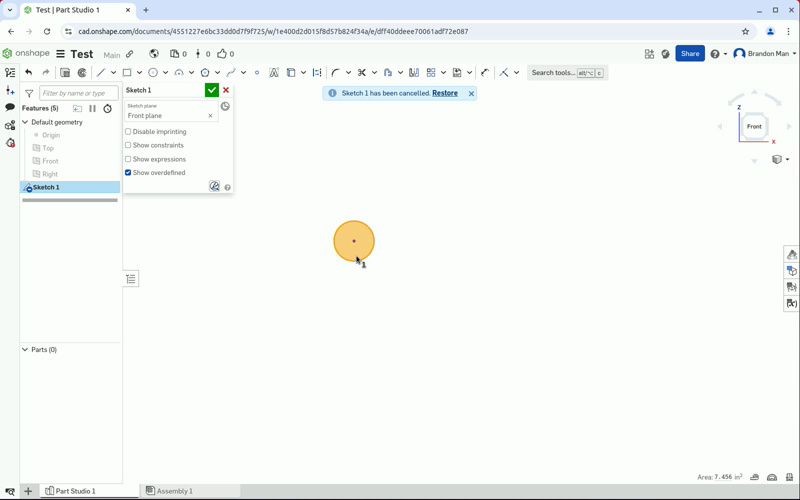
scroll(-6)
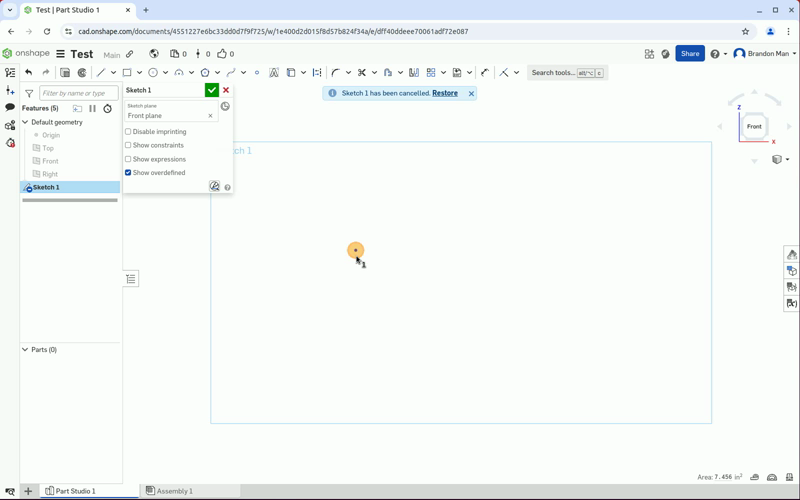
mouse_move(73, 352)
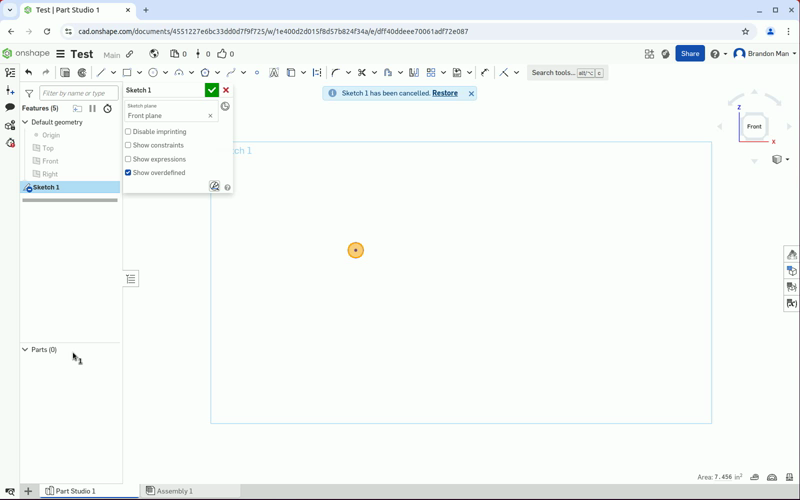
key(shift+y)
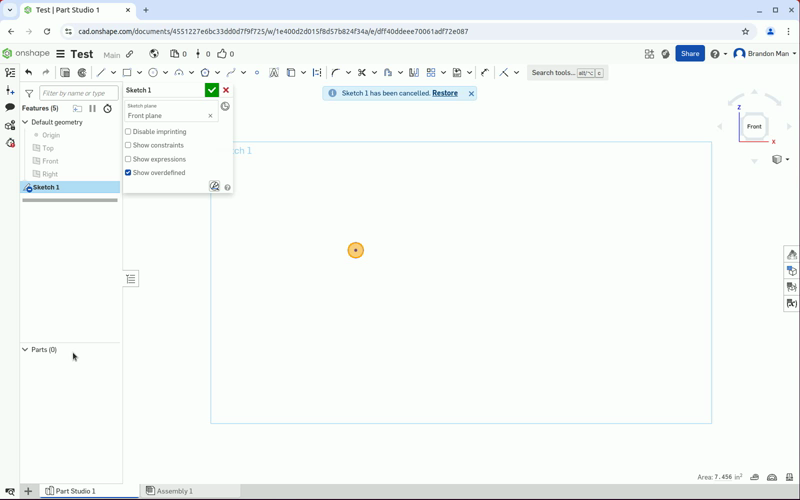
key(shift+e)
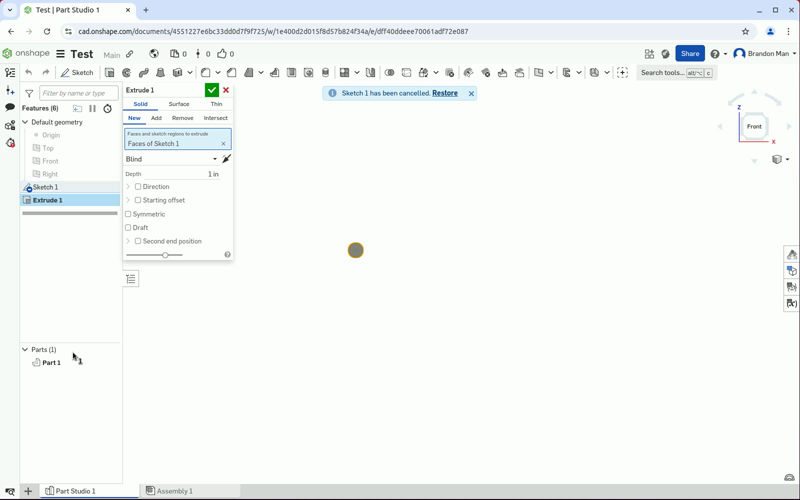
mouse_move(143, 106)
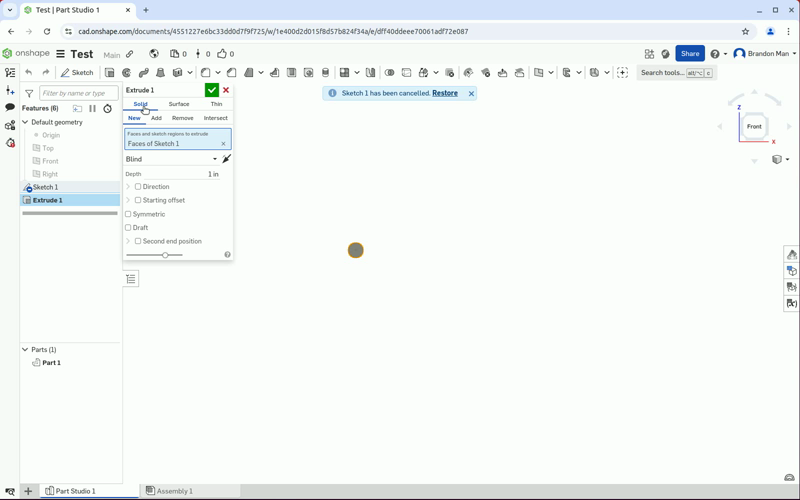
click(143, 106)
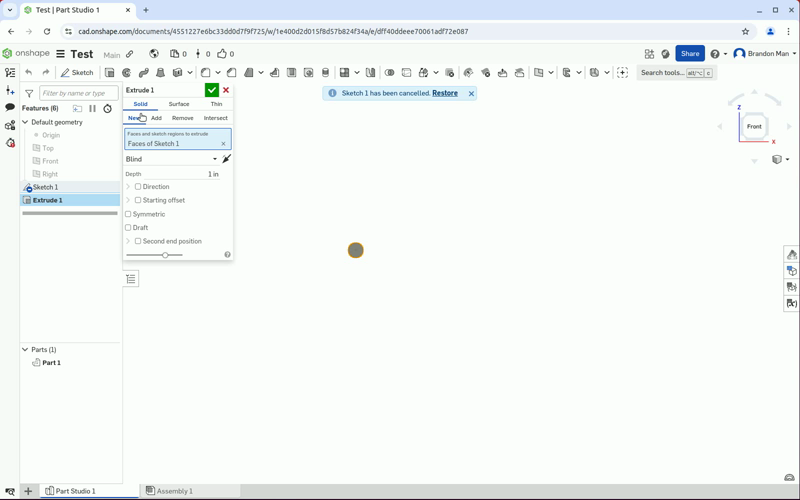
mouse_move(137, 120)
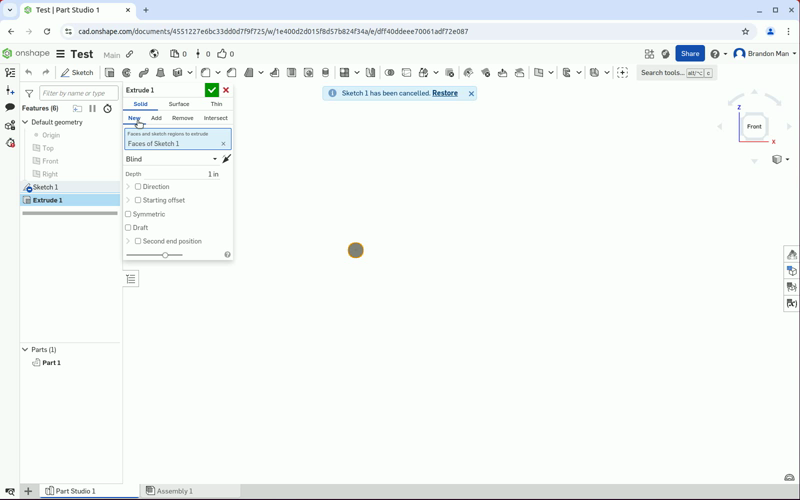
click(137, 120)
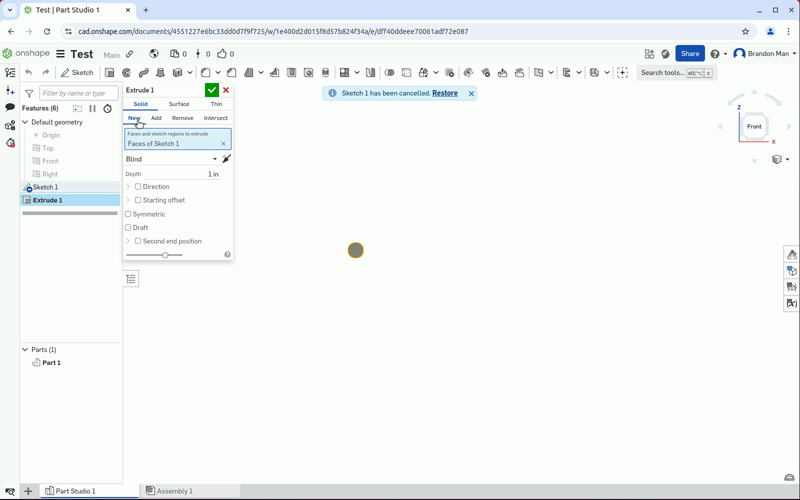
key(tab, 4)
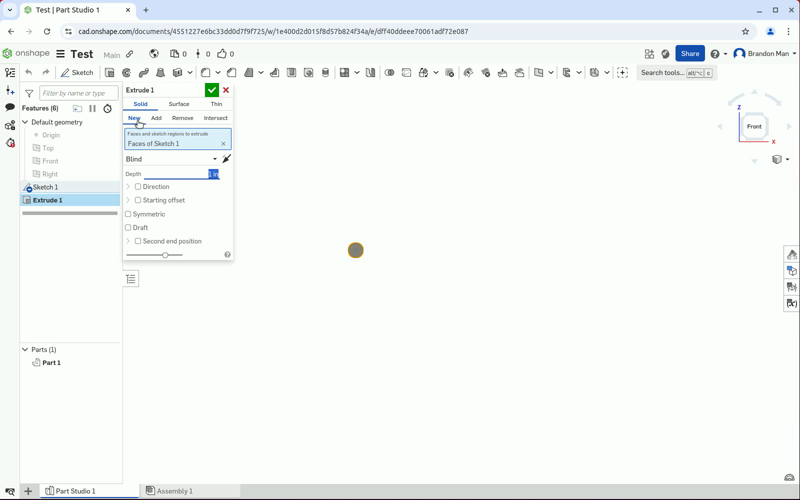
text(-8.184)
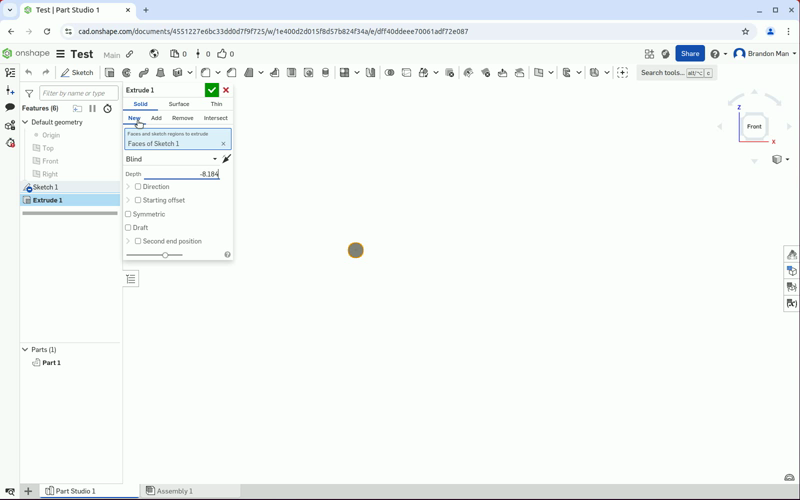
key(enter)
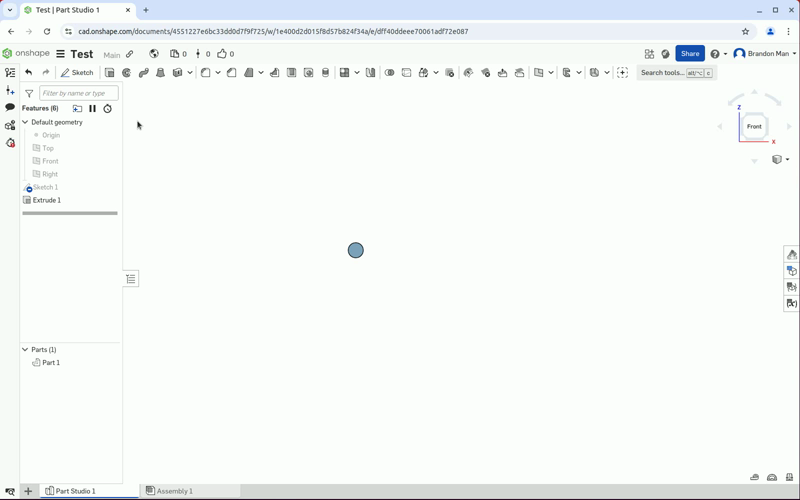
key(shift+h)
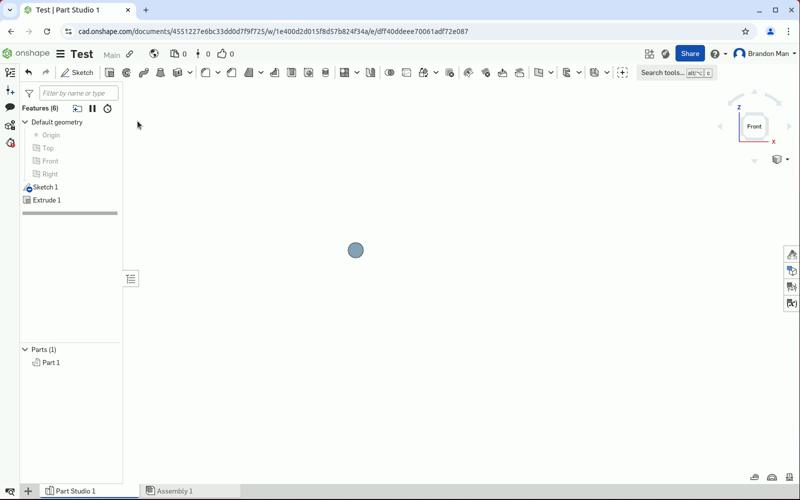
key(shift+h)
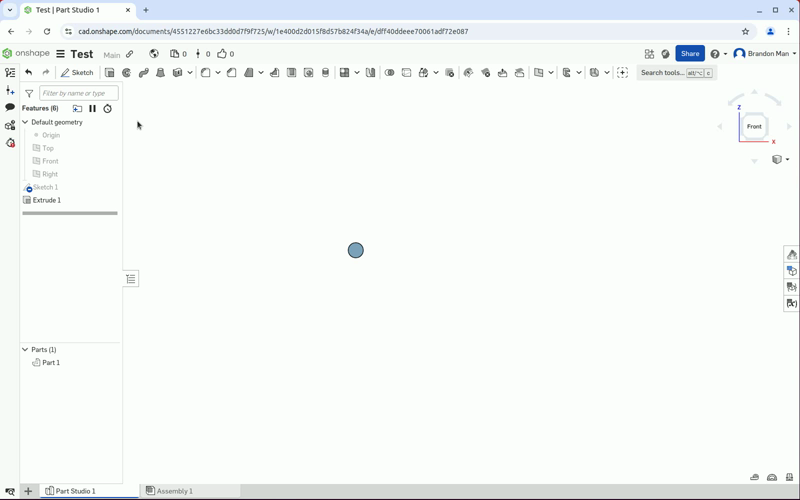
mouse_move(73, 189)
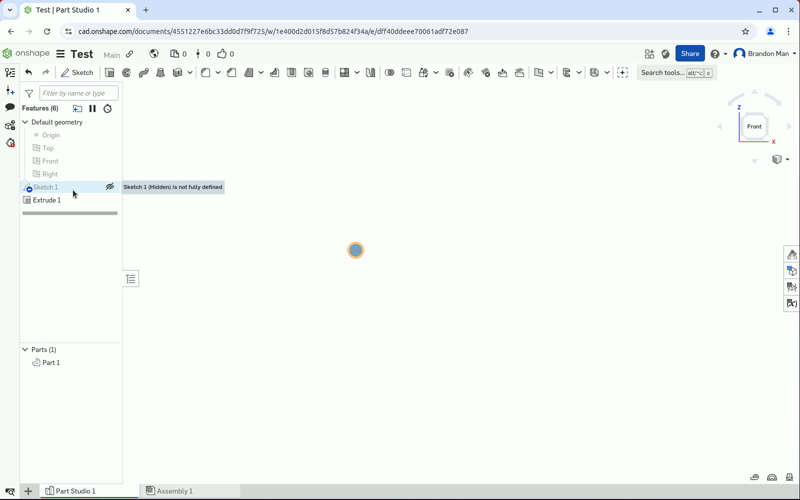
click(73, 189)
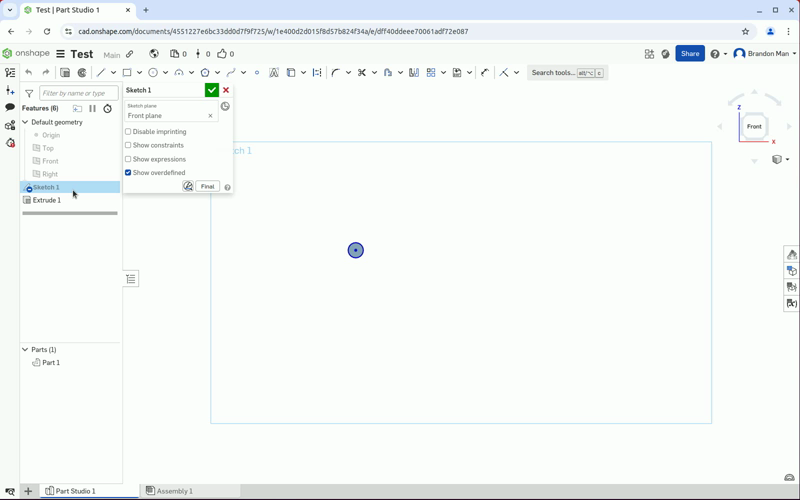
mouse_move(229, 92)
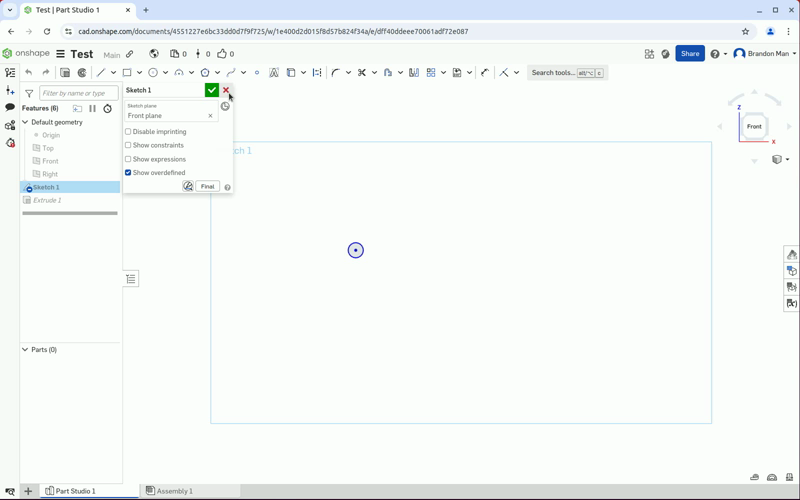
click(229, 92)
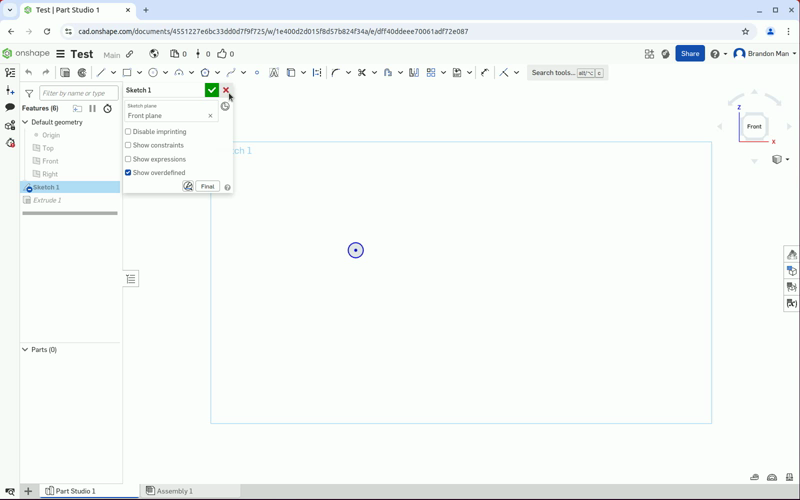
key(shift+s)
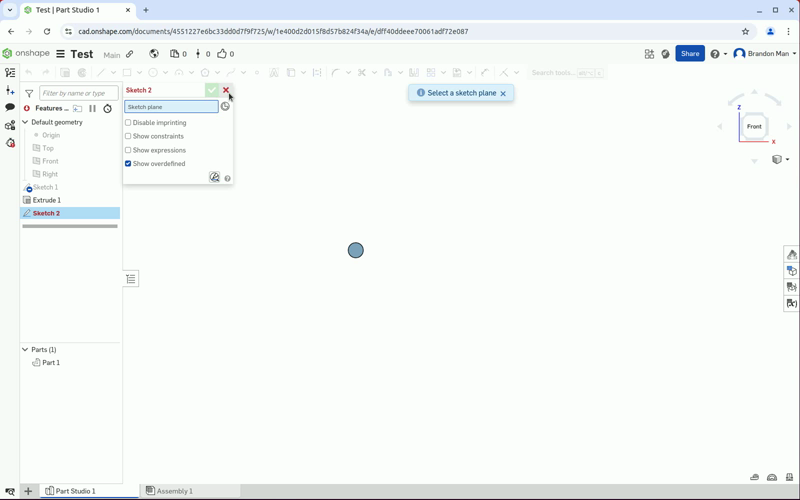
mouse_move(73, 163)
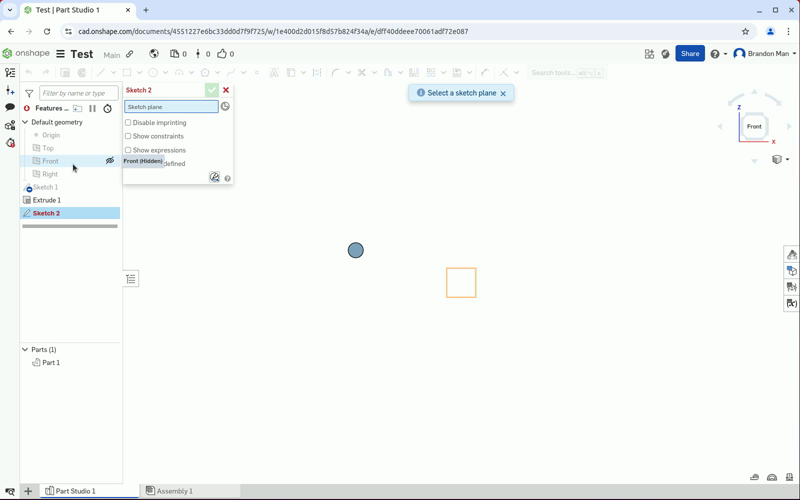
click(73, 163)
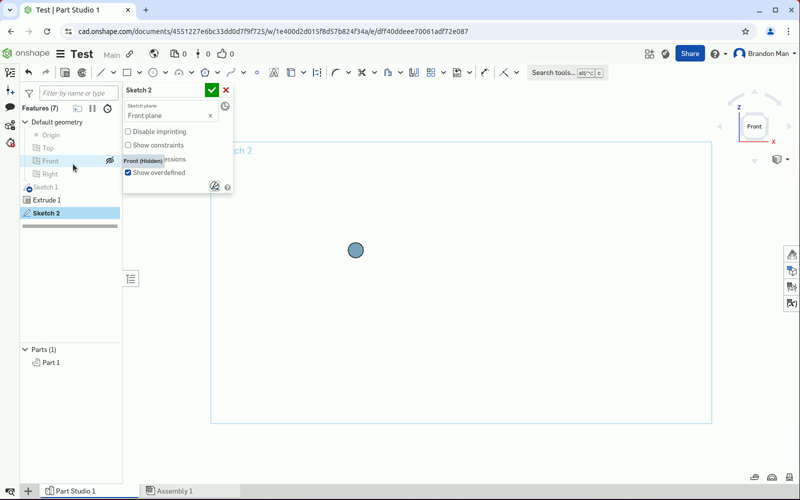
mouse_move(73, 352)
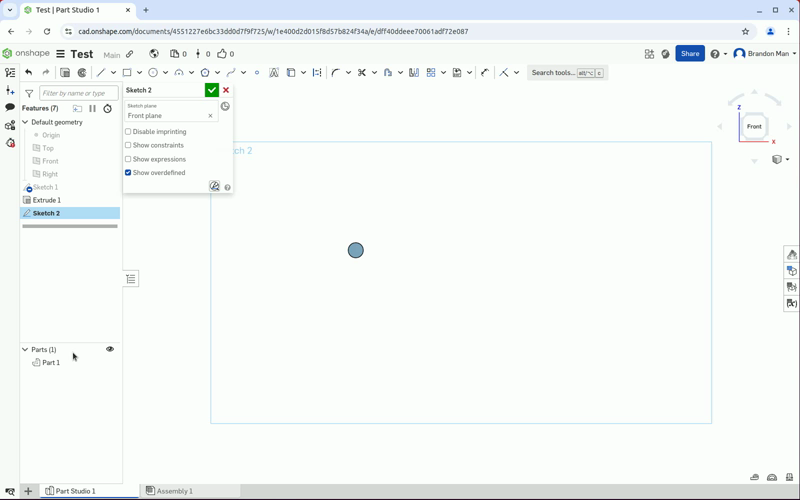
key(y)
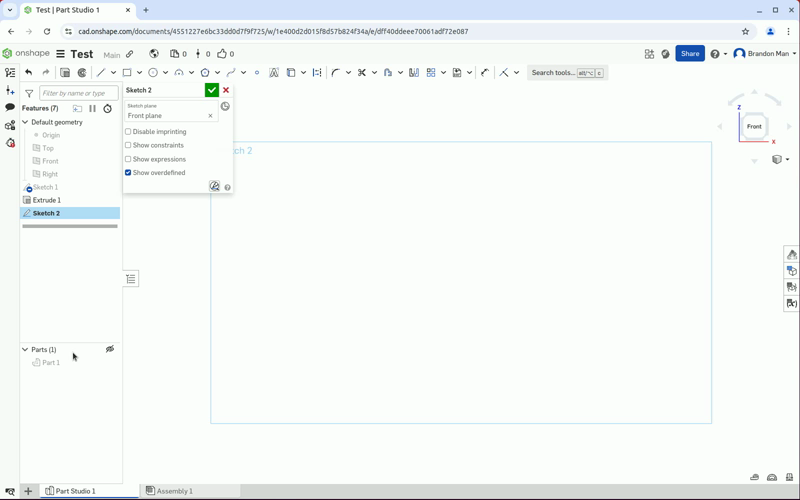
key(c)
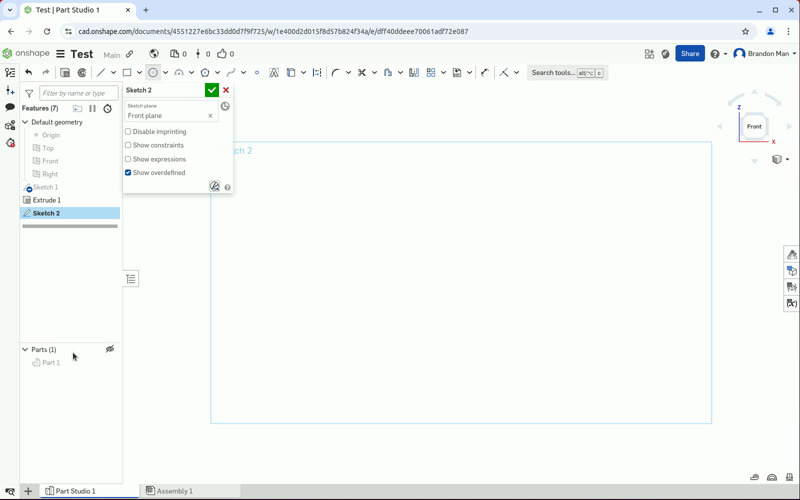
key_down(shift)
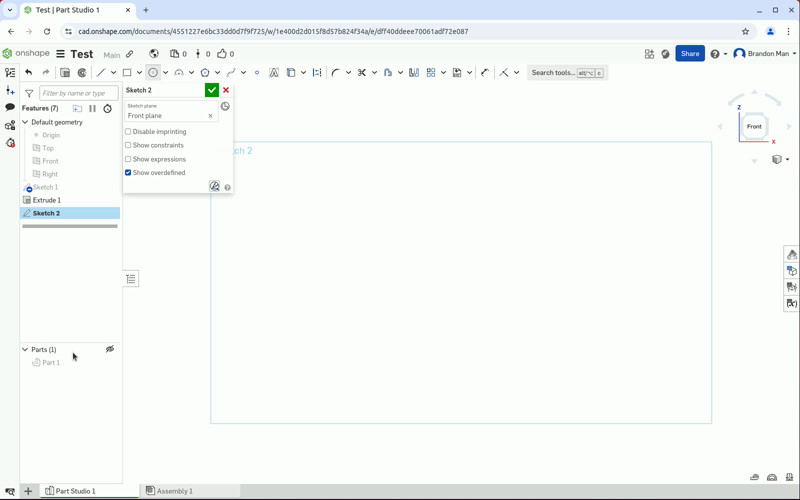
mouse_move(351, 250)
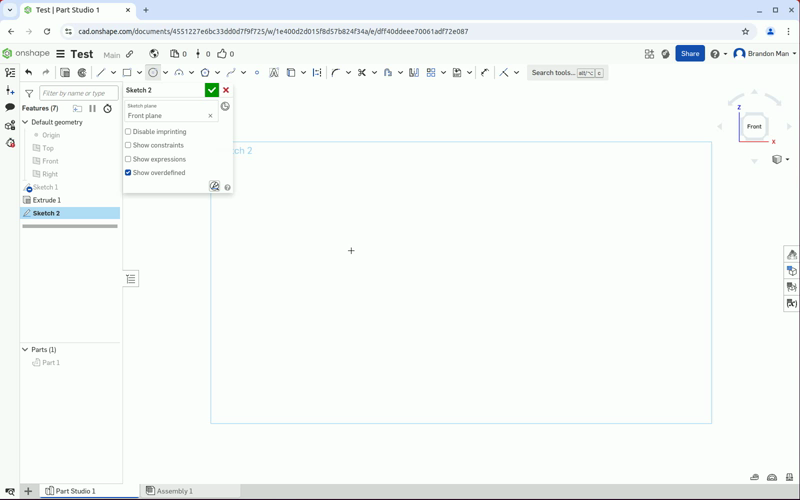
click(351, 250)
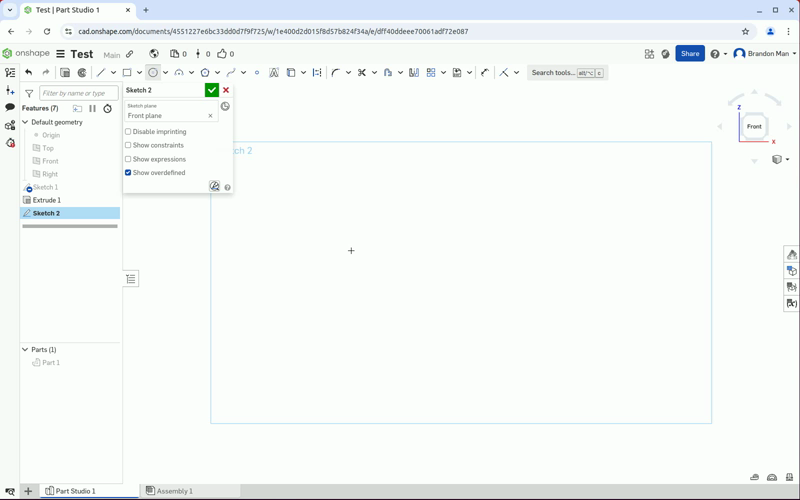
key_up(shift)
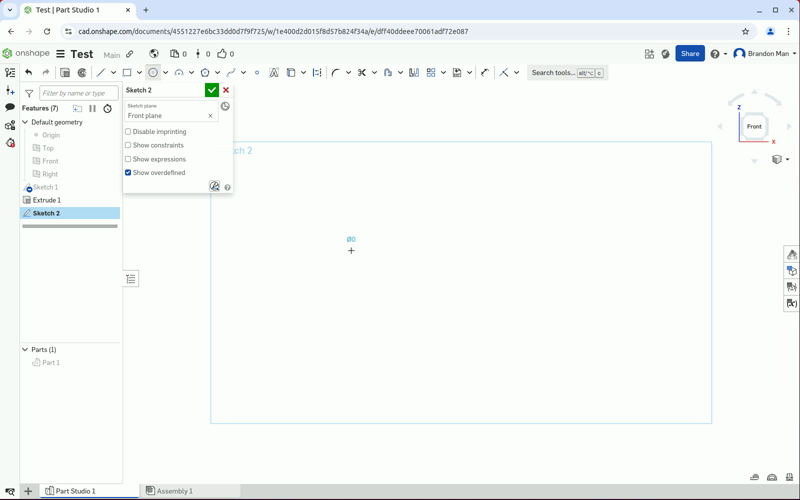
mouse_move(354, 250)
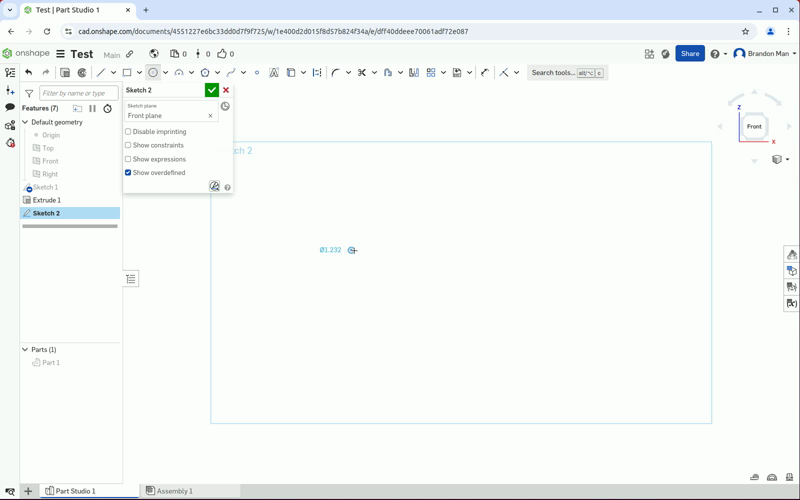
click(354, 250)
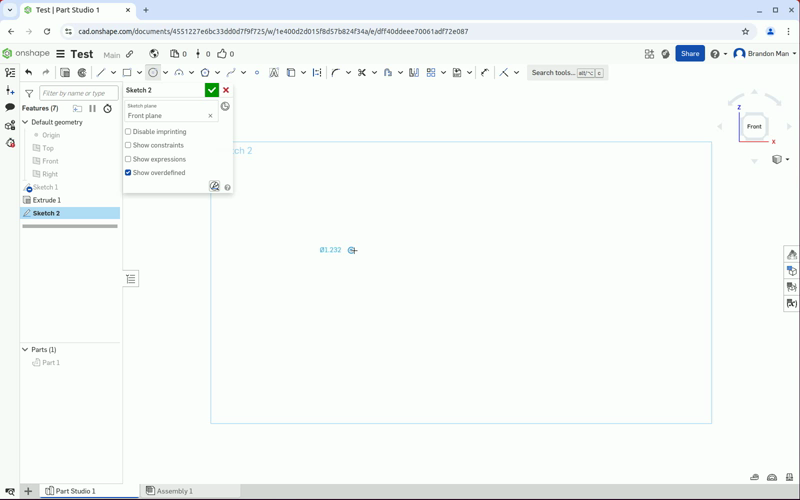
key(esc)
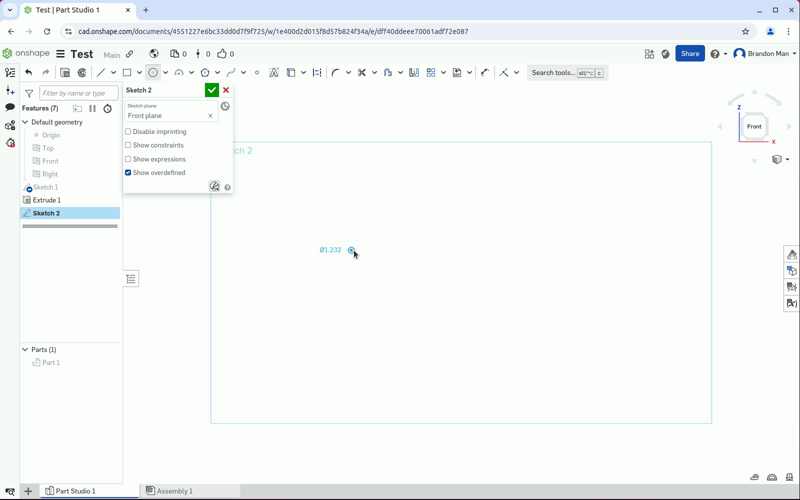
mouse_move(349, 251)
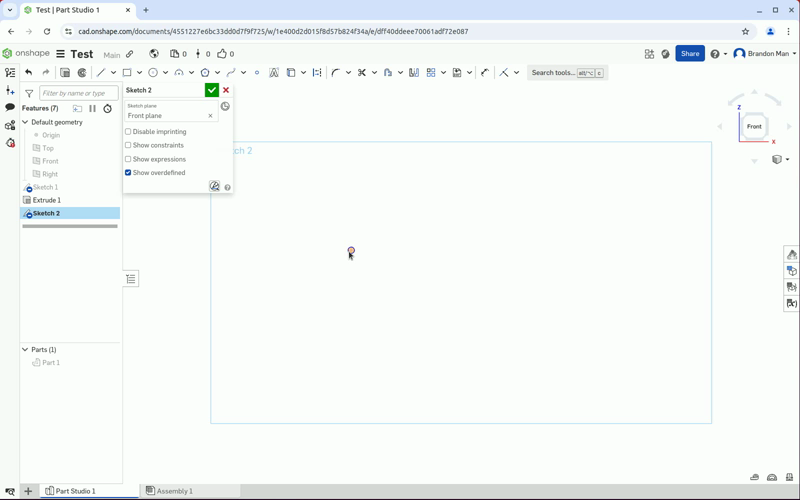
scroll(6)
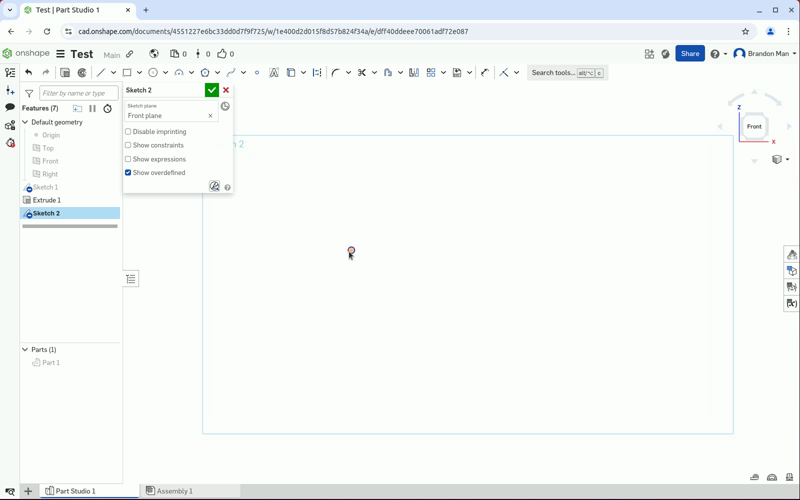
scroll(6)
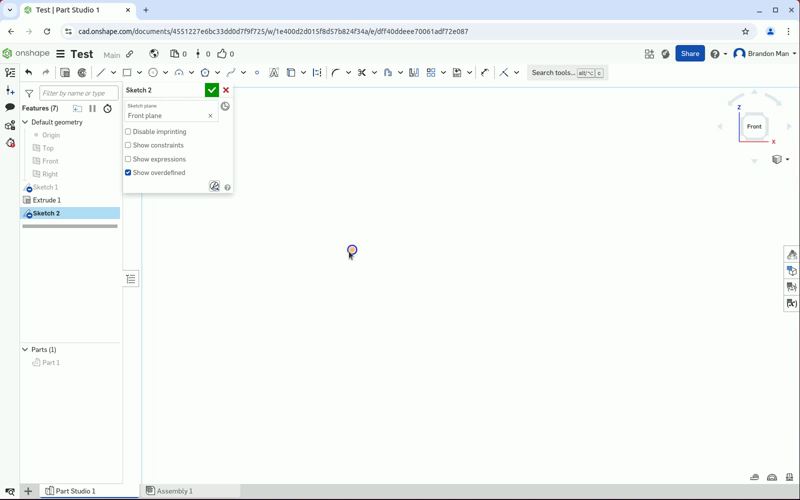
scroll(6)
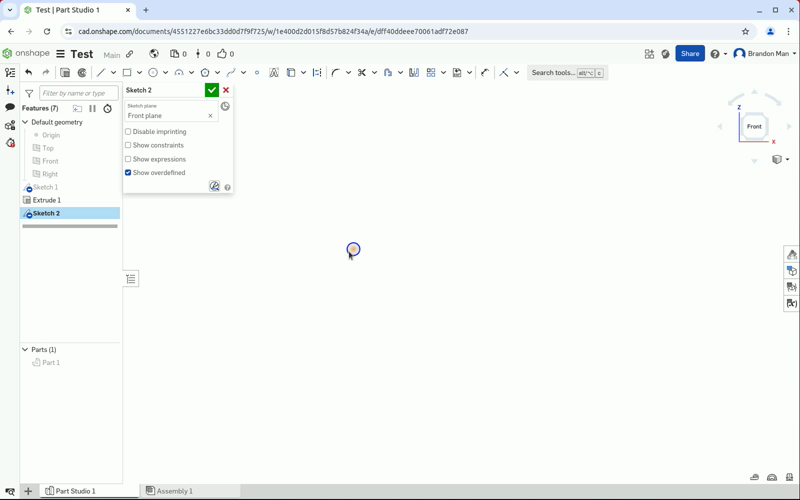
scroll(6)
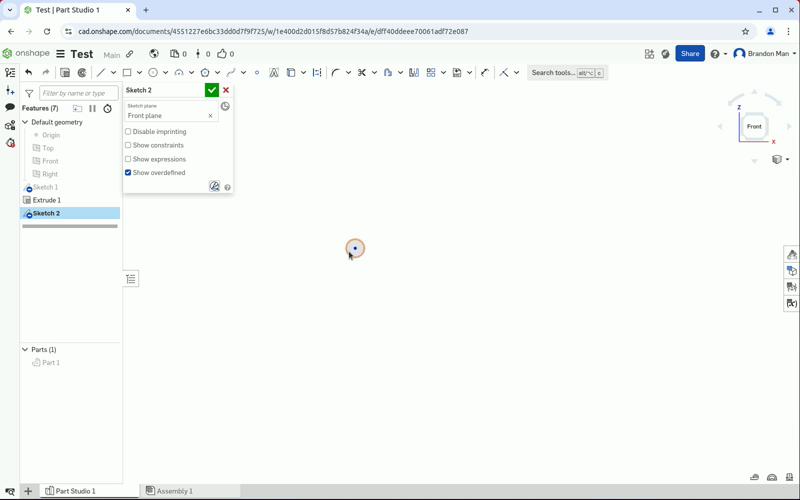
scroll(6)
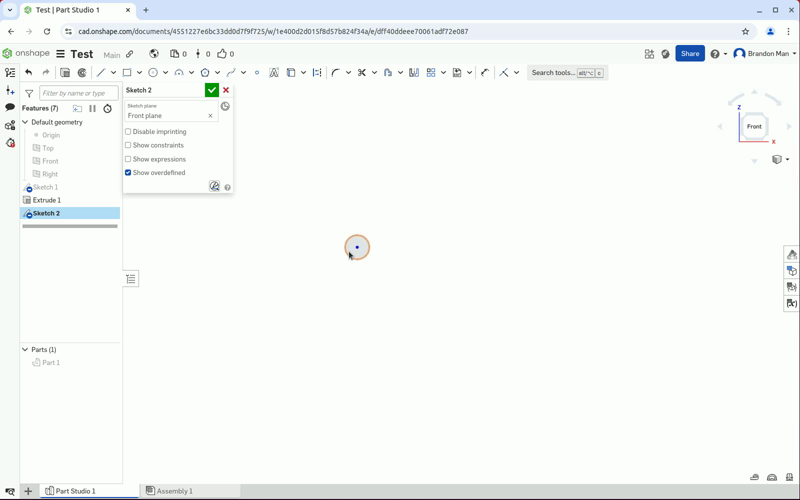
scroll(6)
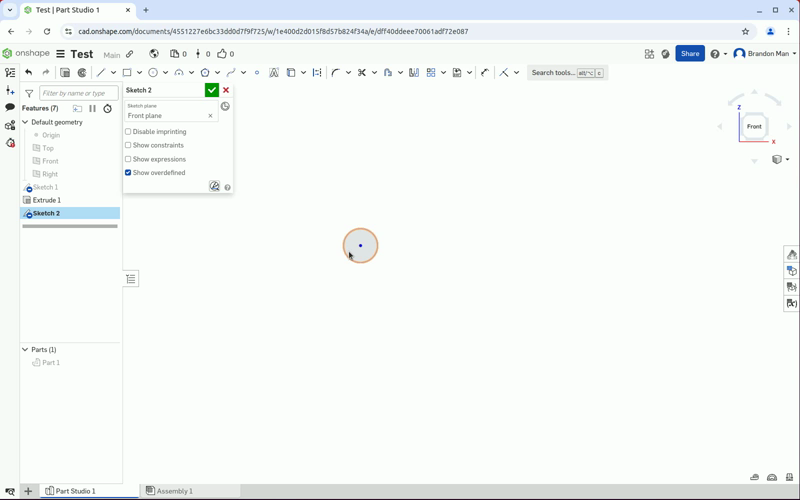
scroll(6)
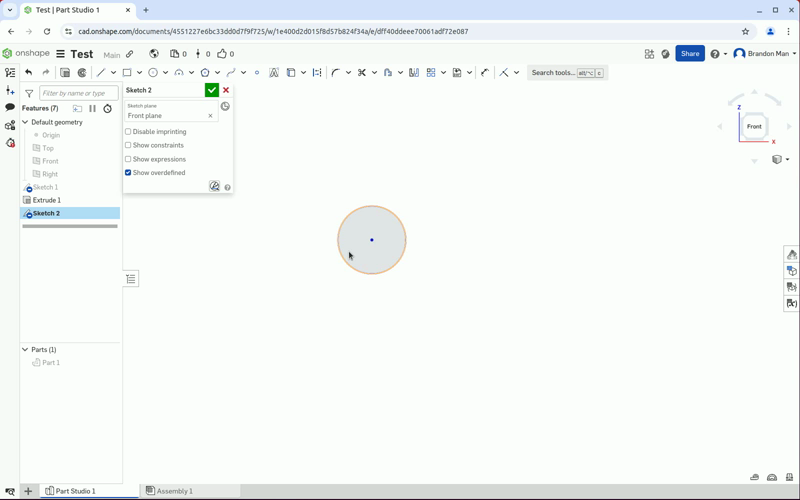
click(349, 251)
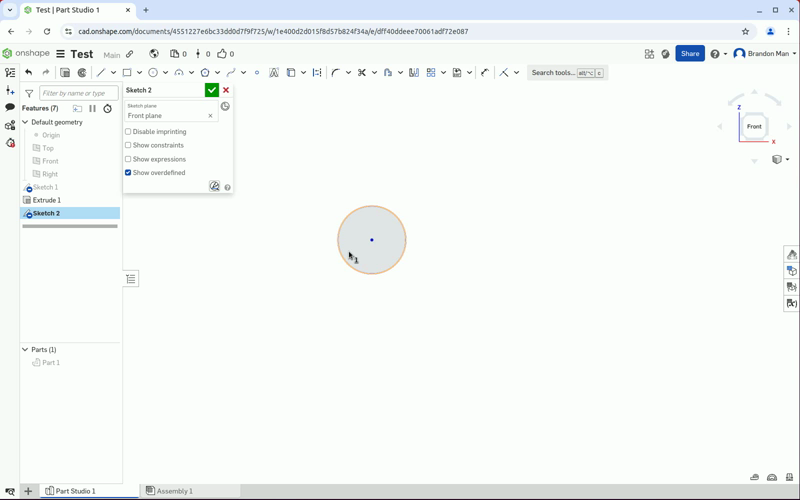
scroll(-6)
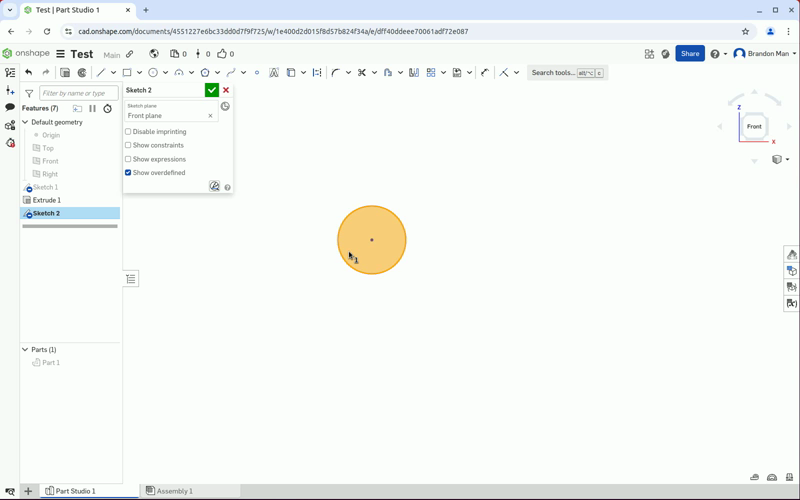
scroll(-6)
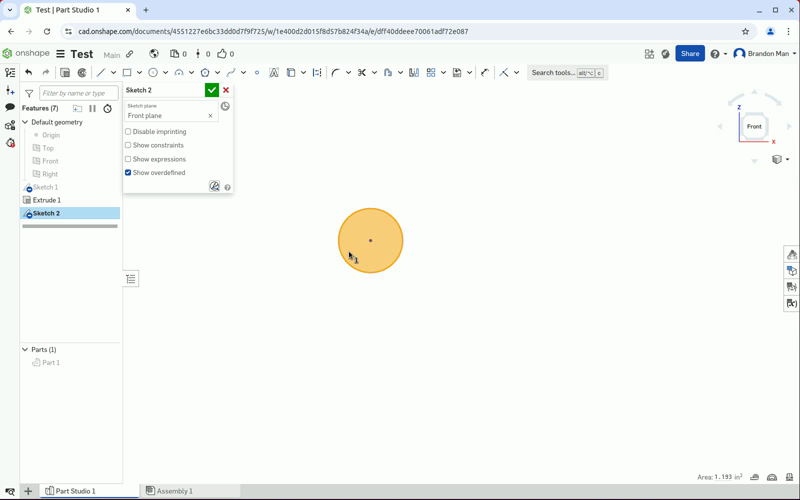
scroll(-6)
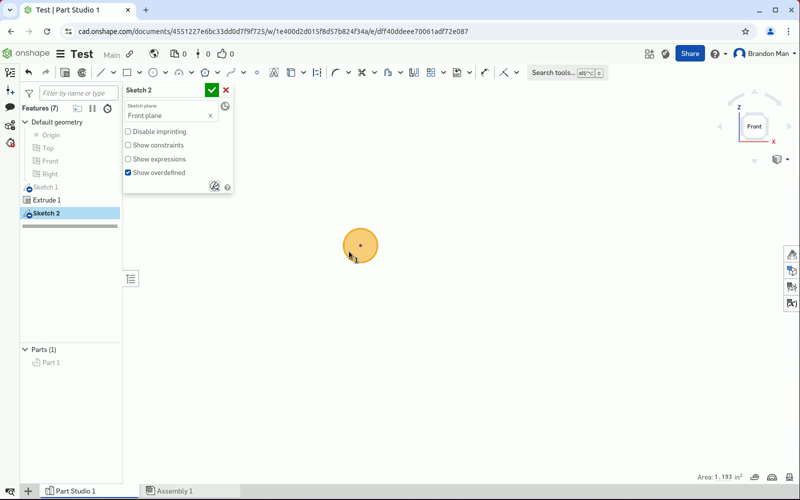
scroll(-6)
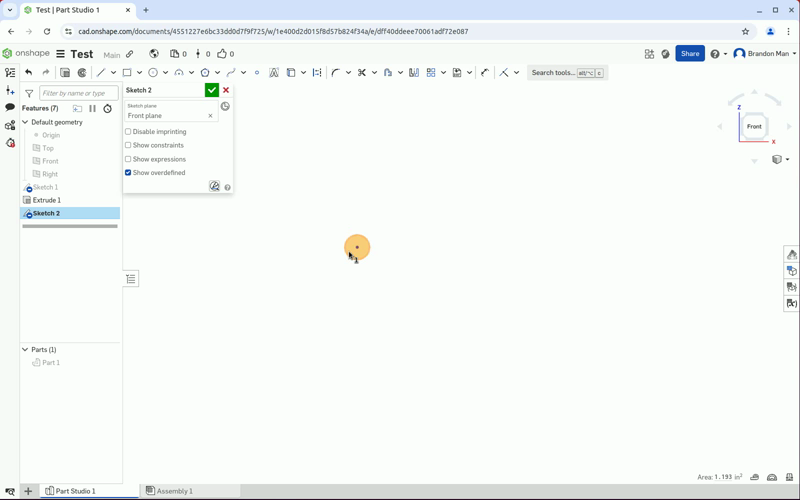
scroll(-6)
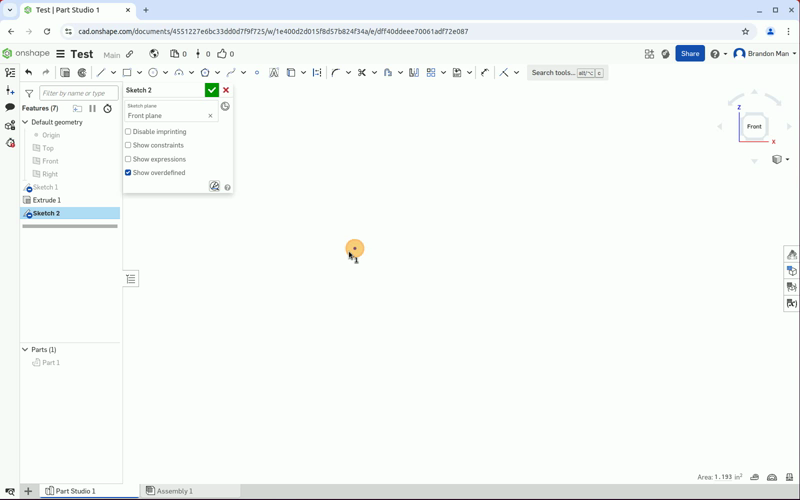
scroll(-6)
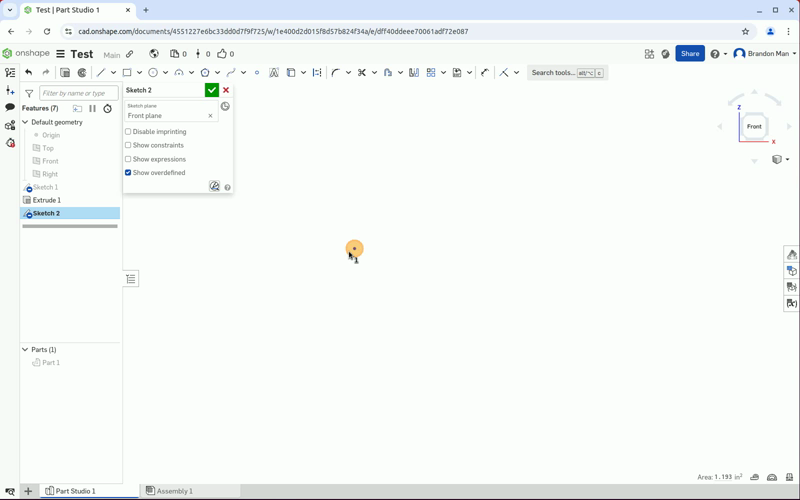
scroll(-6)
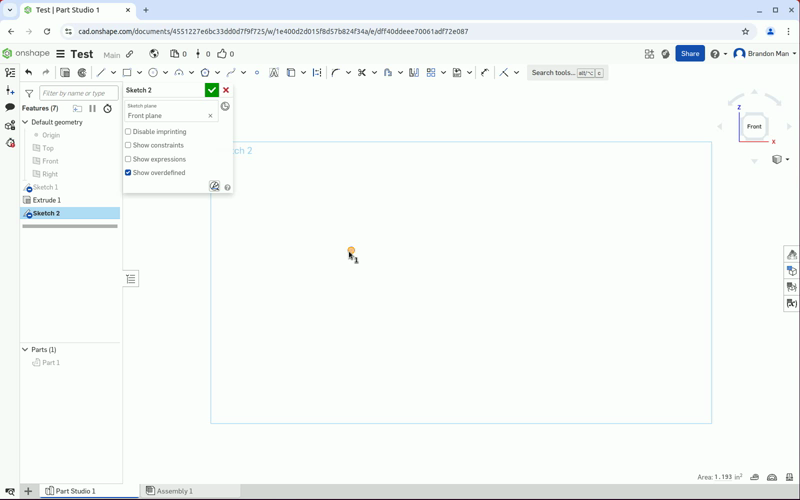
mouse_move(73, 352)
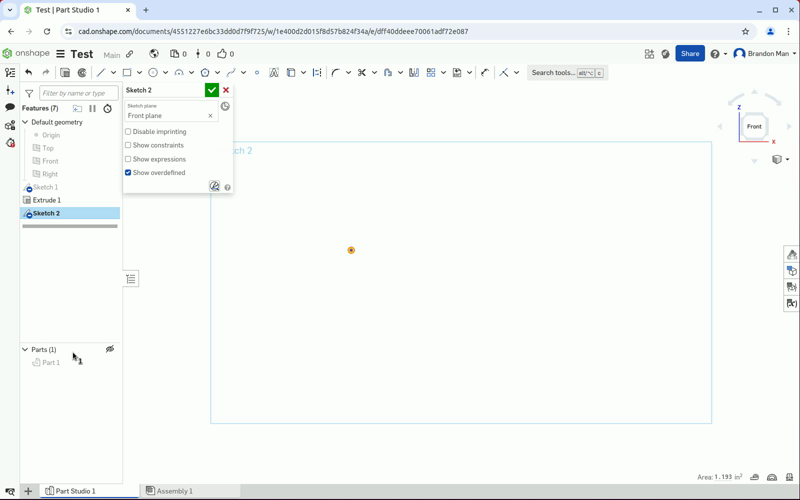
key(shift+y)
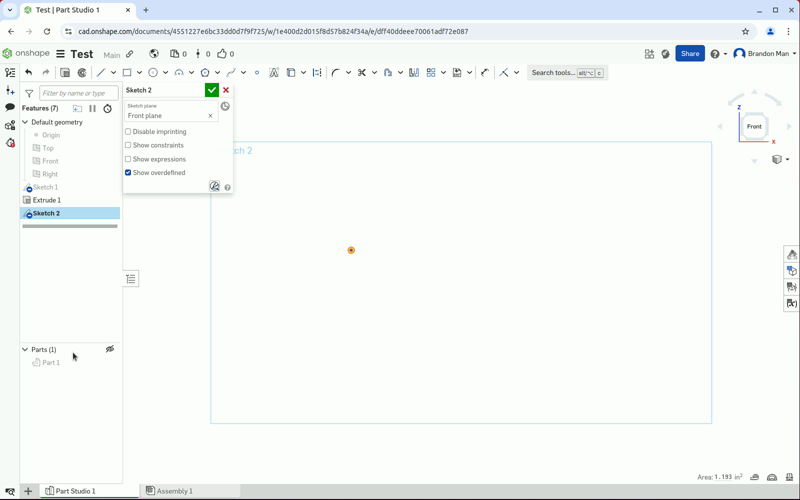
key(shift+e)
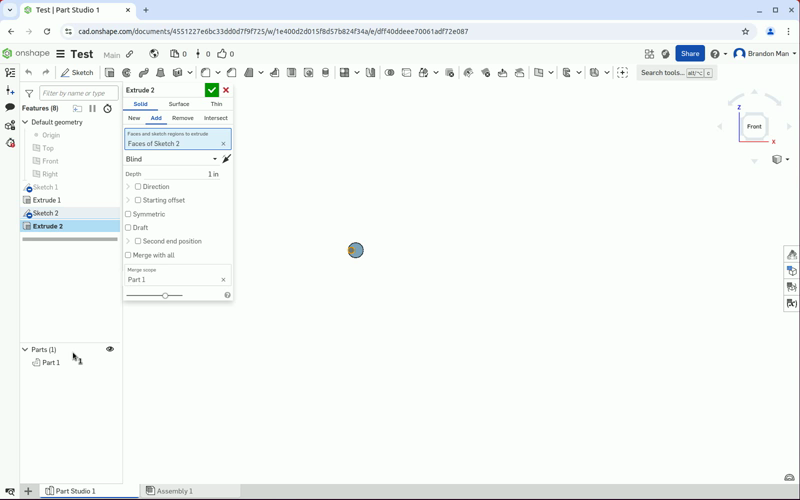
mouse_move(143, 106)
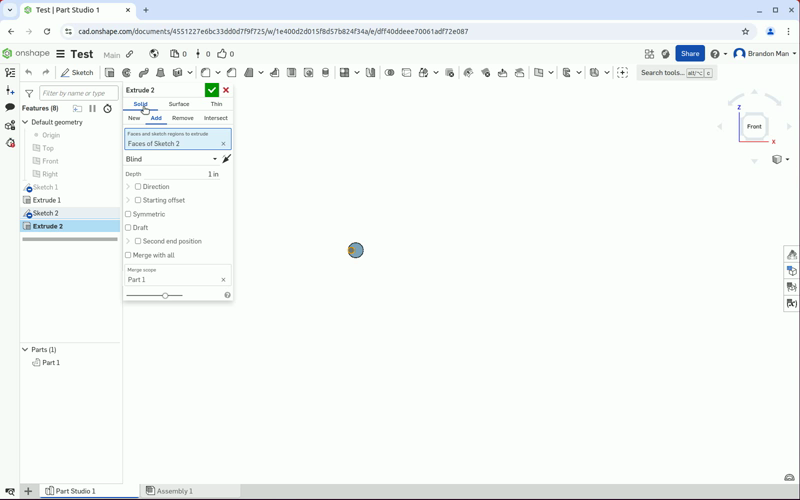
click(143, 106)
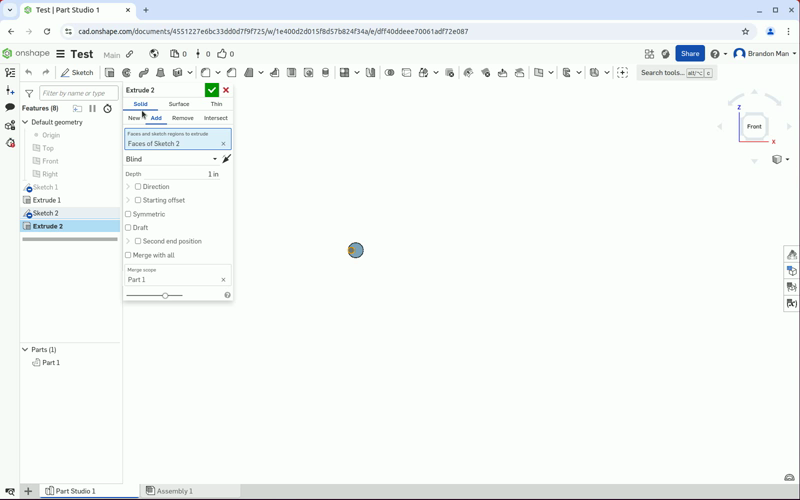
mouse_move(137, 120)
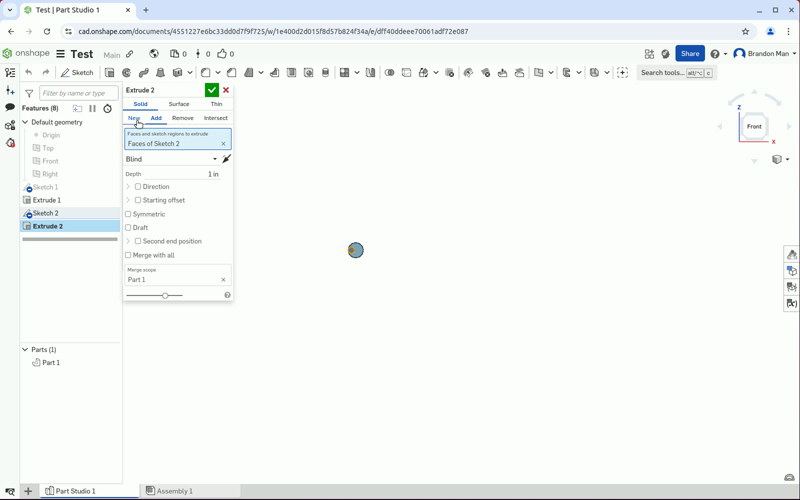
click(137, 120)
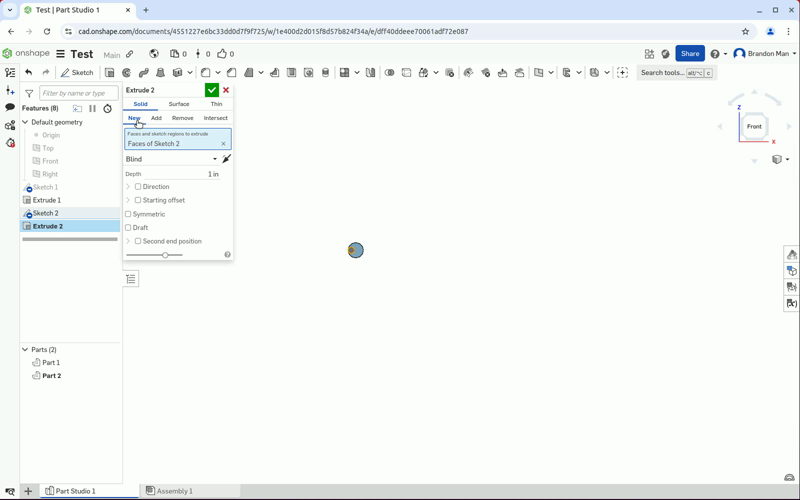
key(tab, 4)
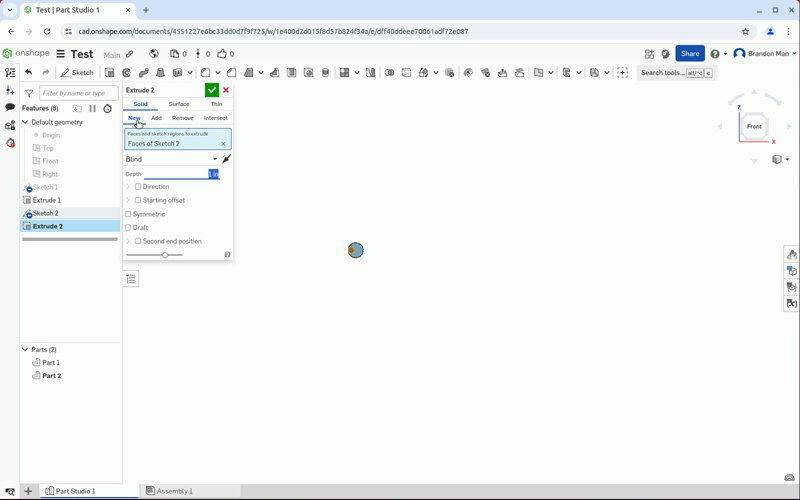
text(10.591)
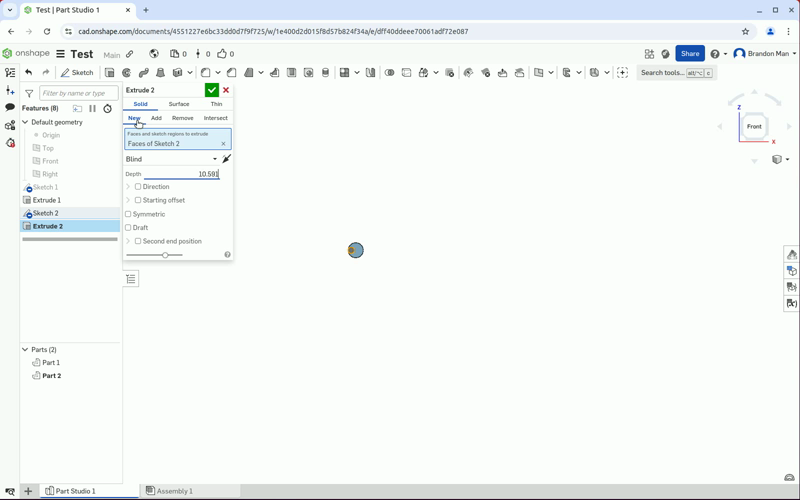
key(enter)
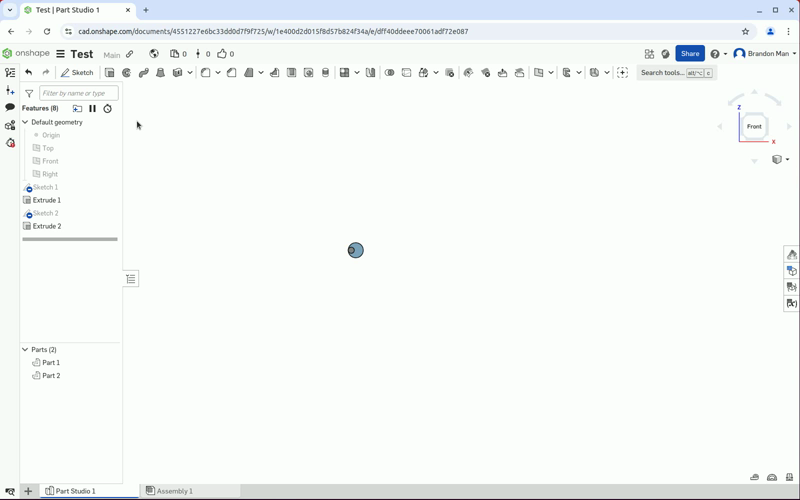
key(shift+h)
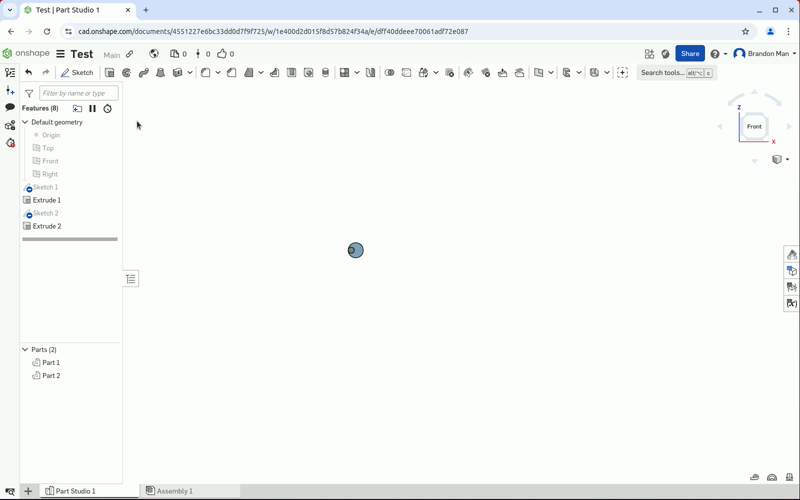
key(shift+h)
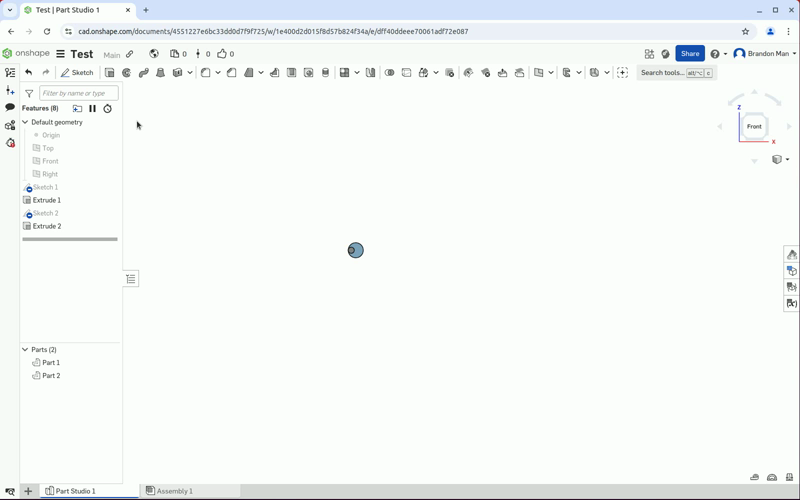
mouse_move(73, 189)
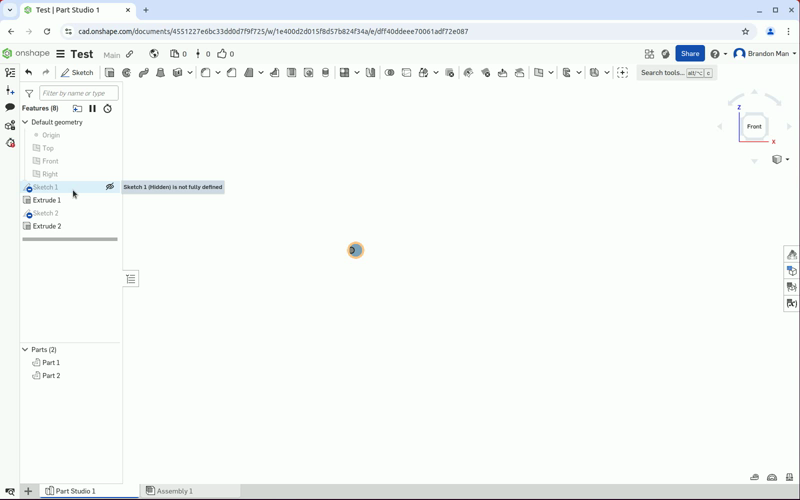
click(73, 189)
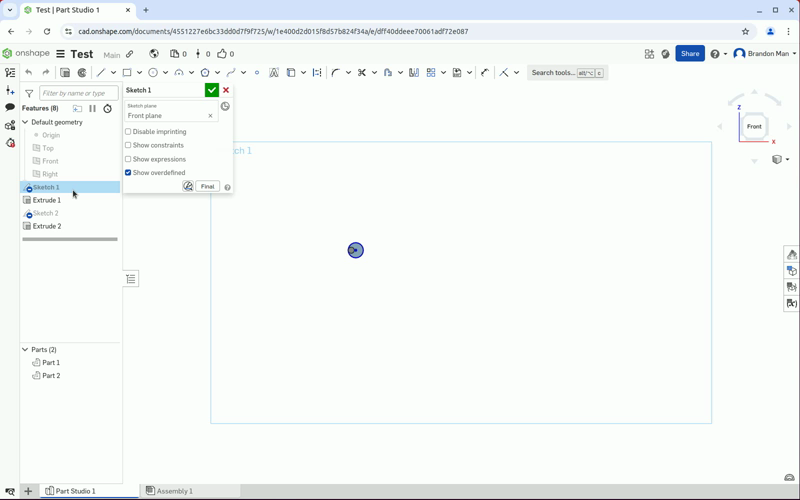
mouse_move(229, 92)
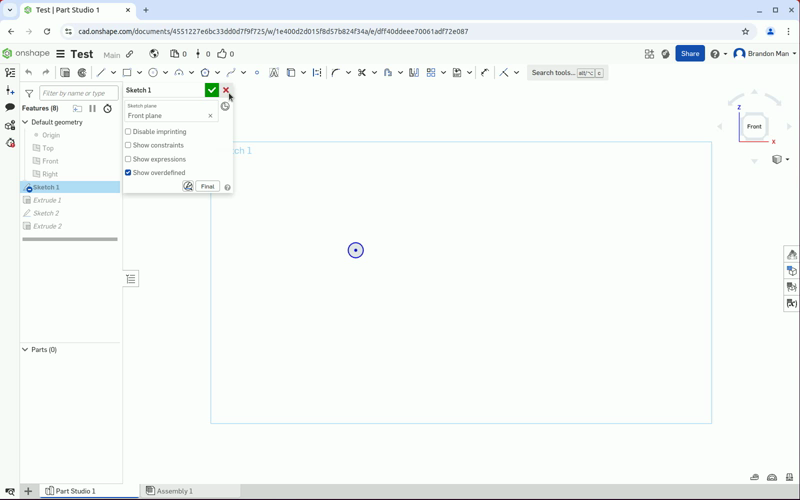
click(229, 92)
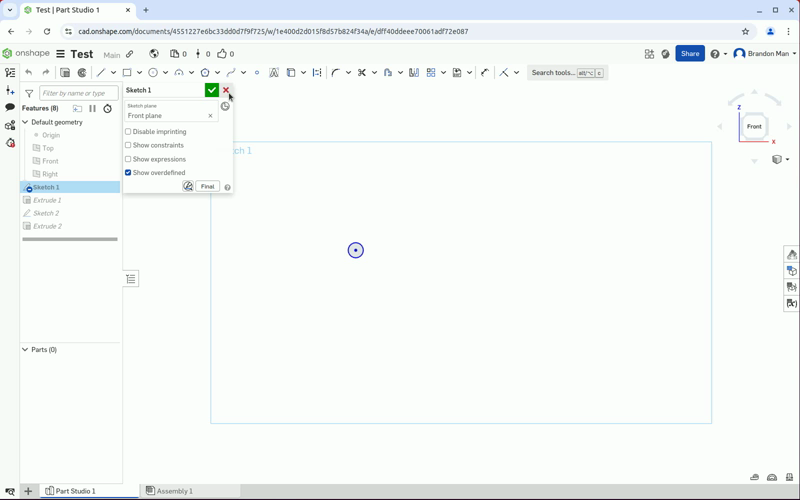
key(shift+s)
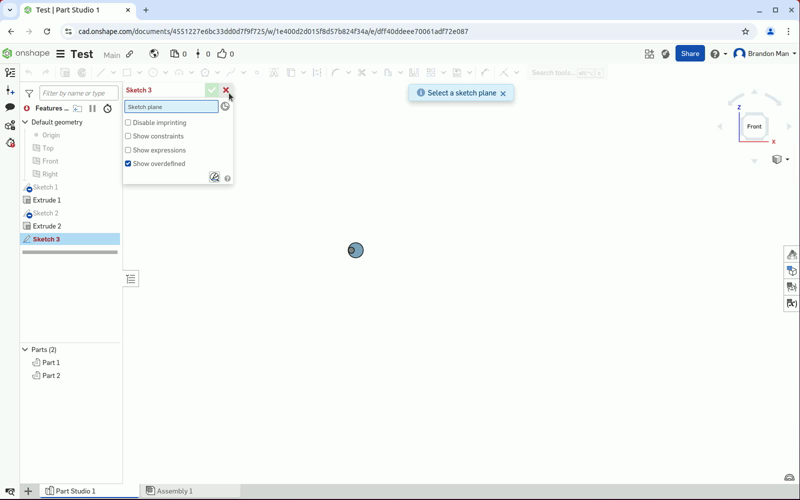
mouse_move(73, 163)
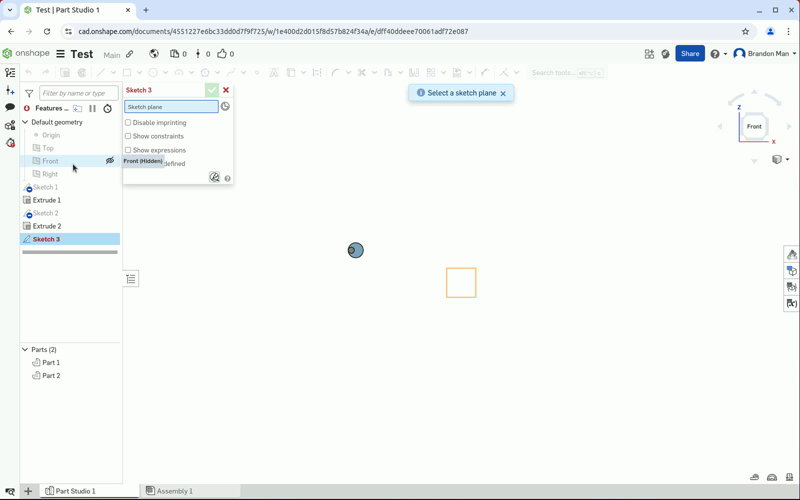
click(73, 163)
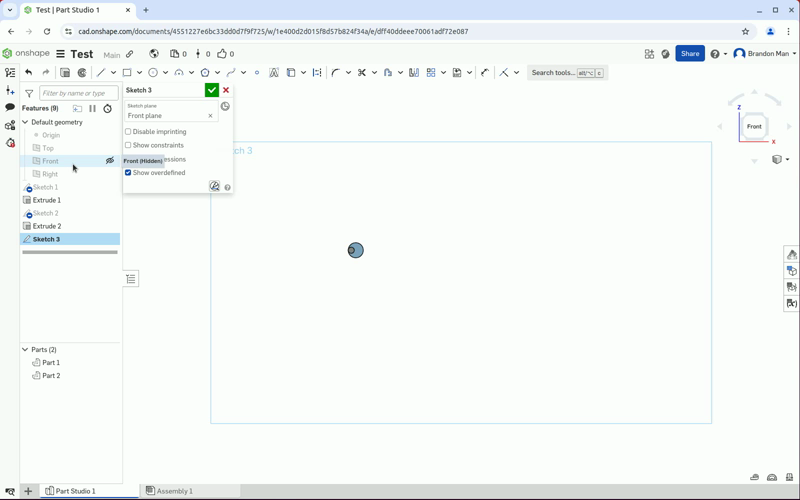
mouse_move(73, 352)
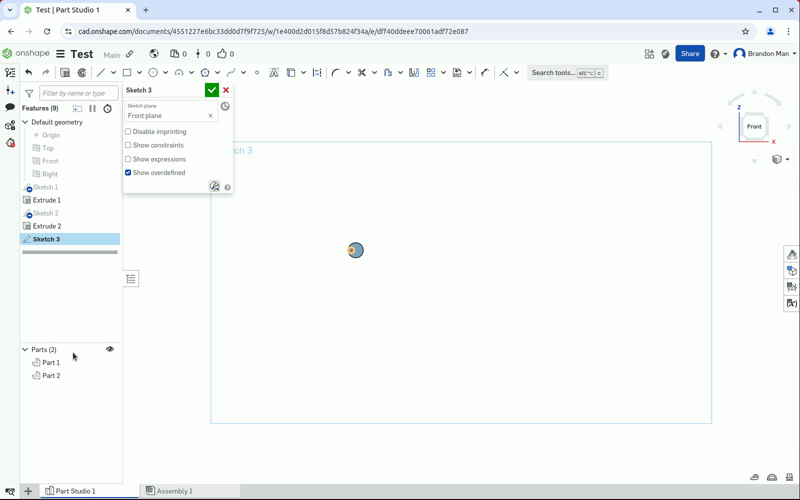
key(y)
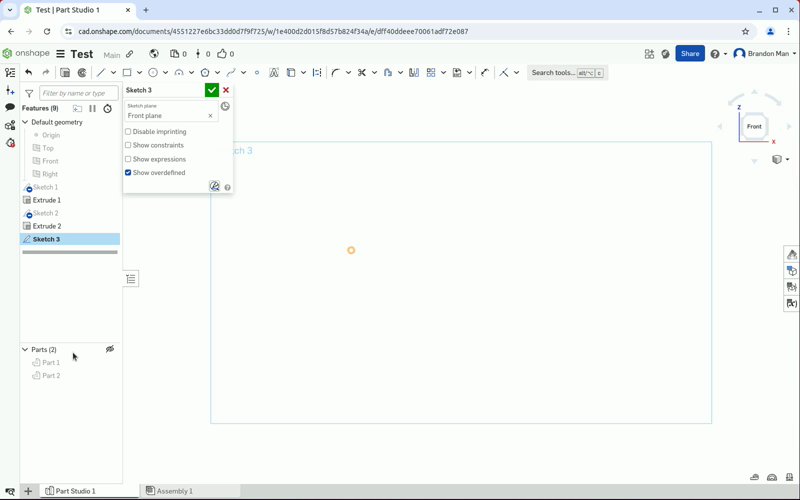
key(c)
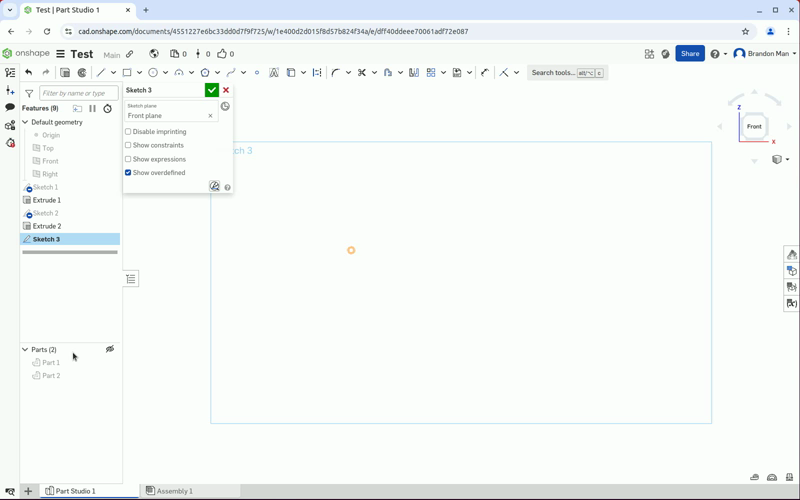
key_down(shift)
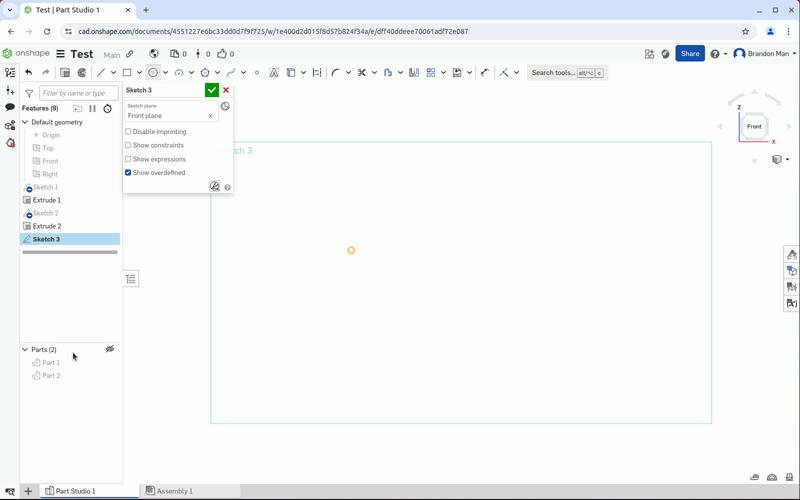
mouse_move(360, 250)
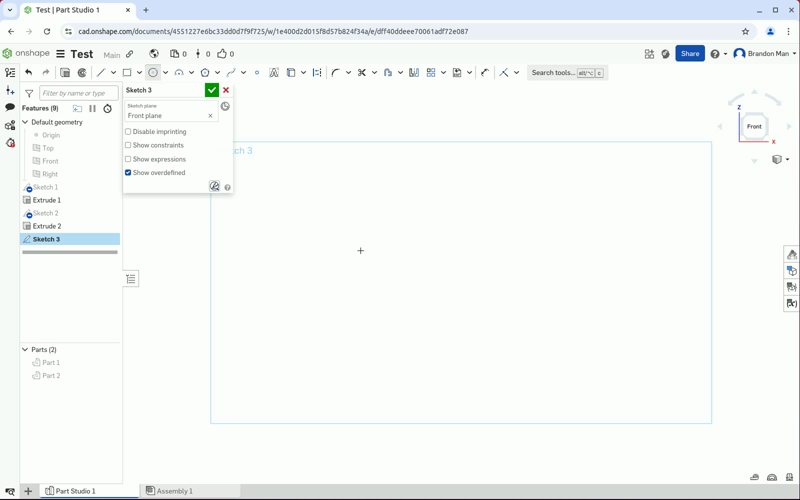
click(360, 250)
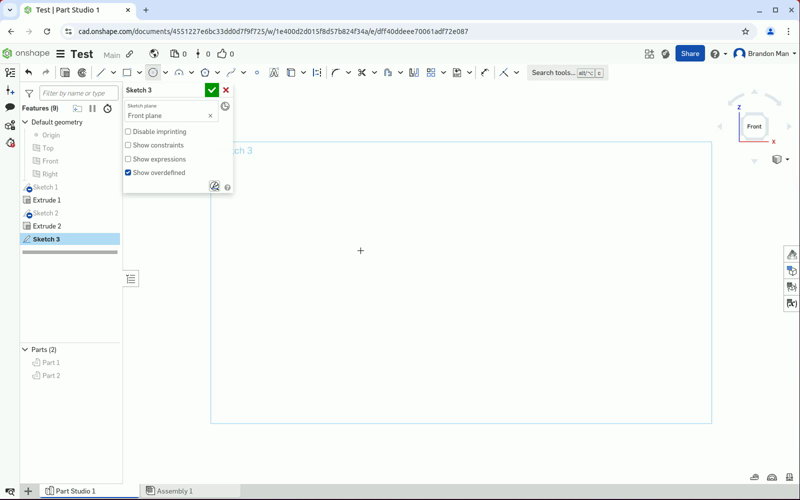
key_up(shift)
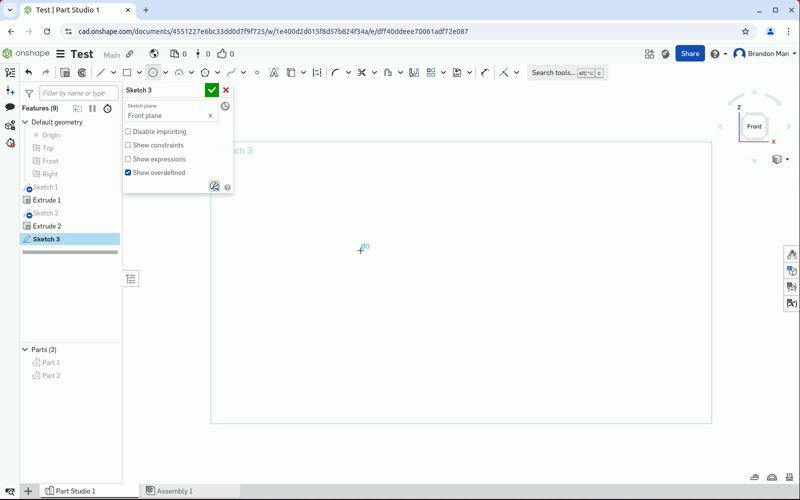
mouse_move(363, 250)
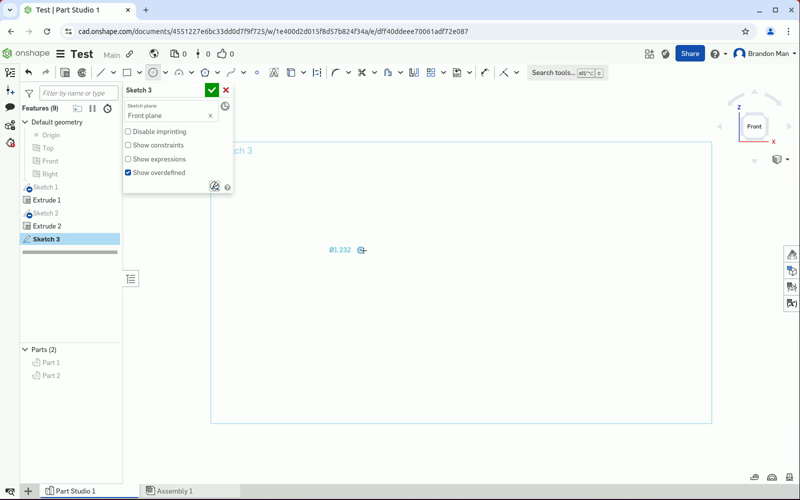
click(363, 250)
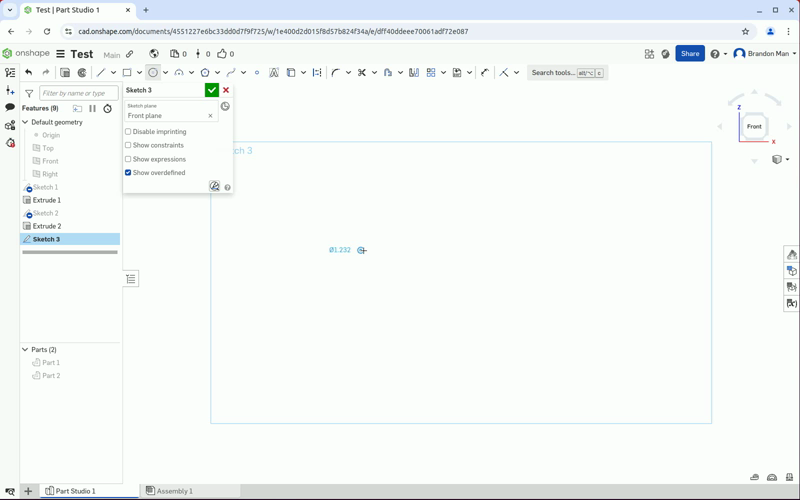
key(esc)
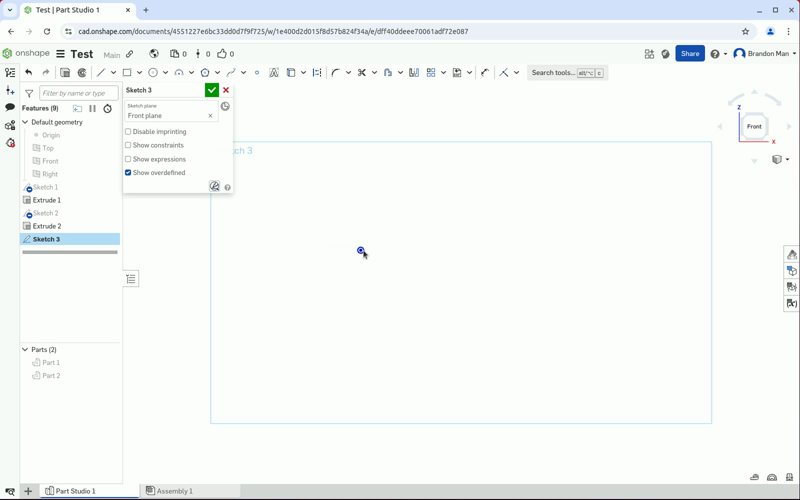
mouse_move(362, 248)
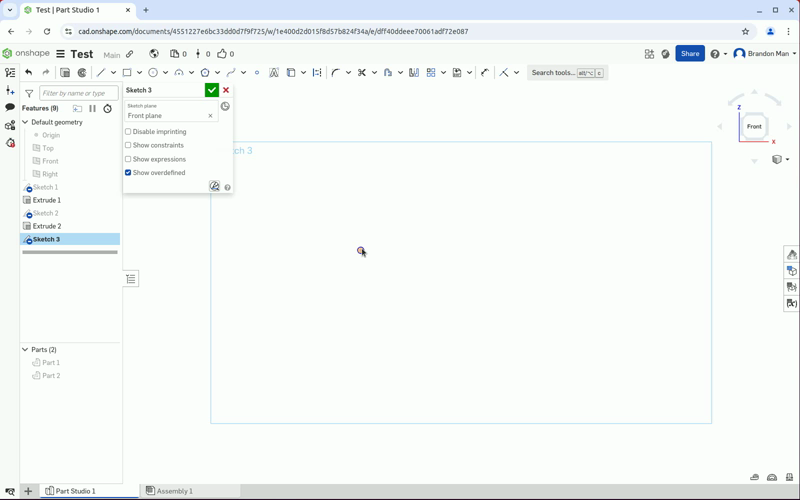
scroll(6)
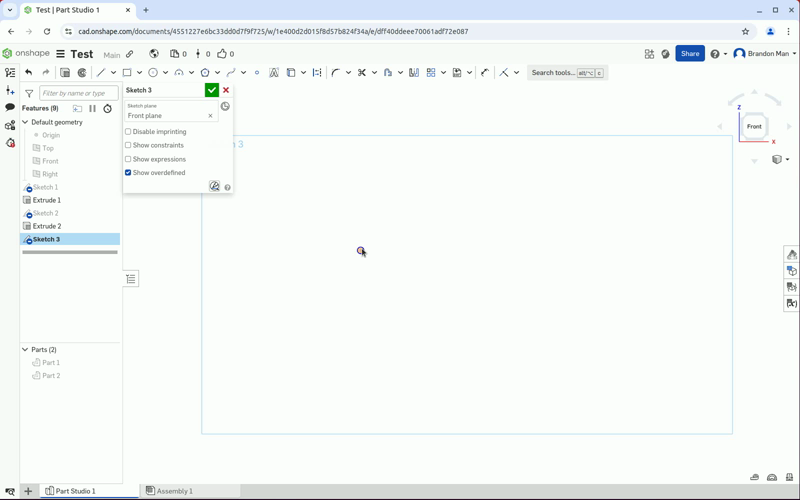
scroll(6)
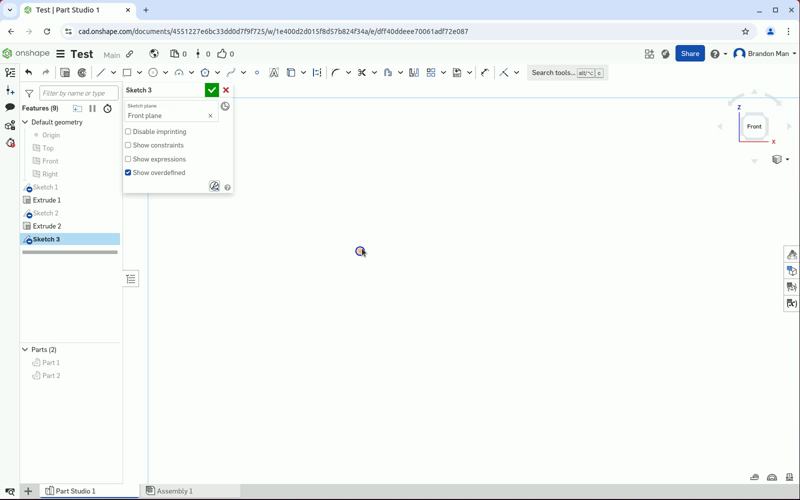
scroll(6)
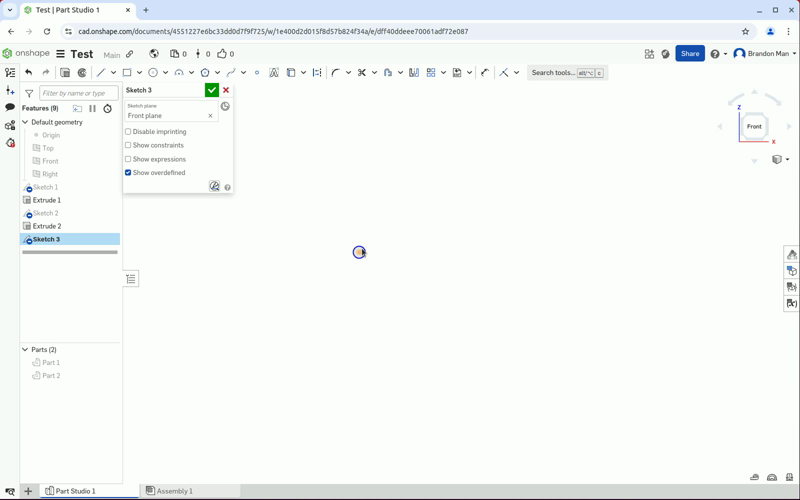
scroll(6)
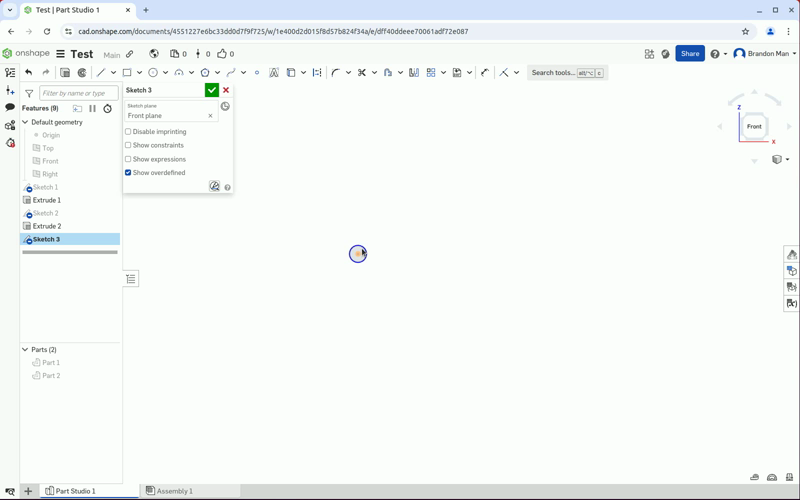
scroll(6)
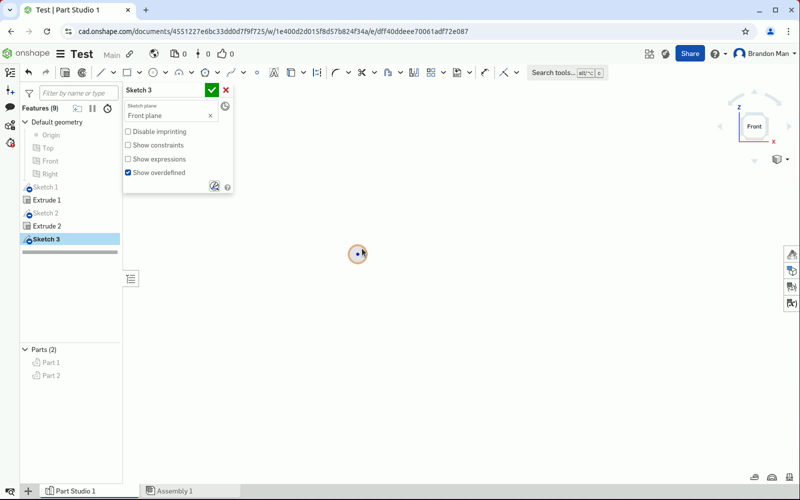
scroll(6)
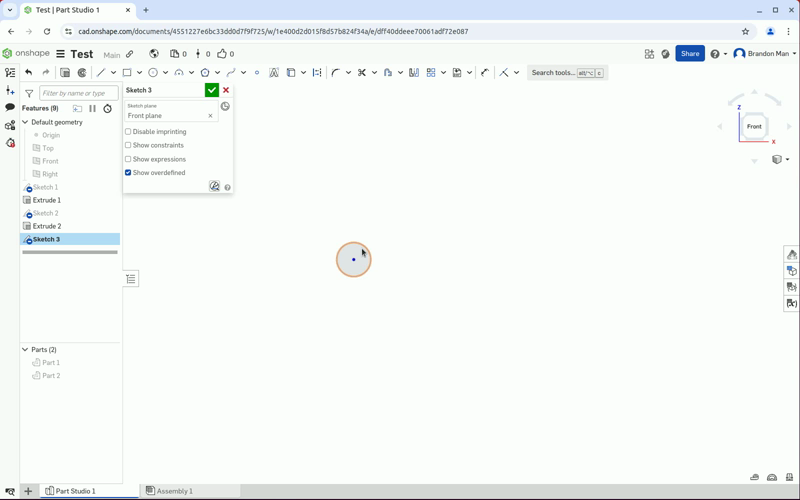
scroll(6)
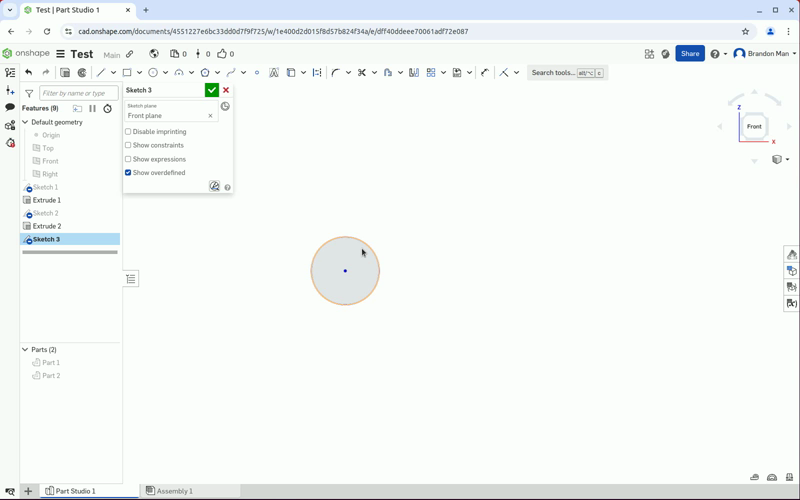
click(362, 248)
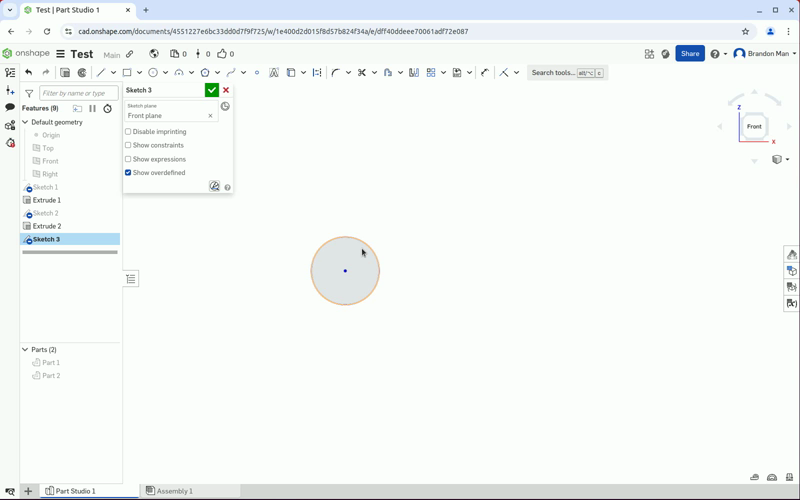
scroll(-6)
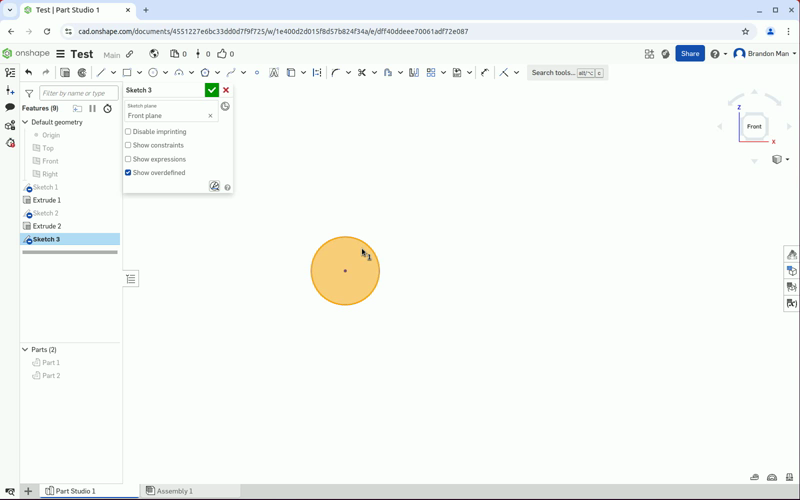
scroll(-6)
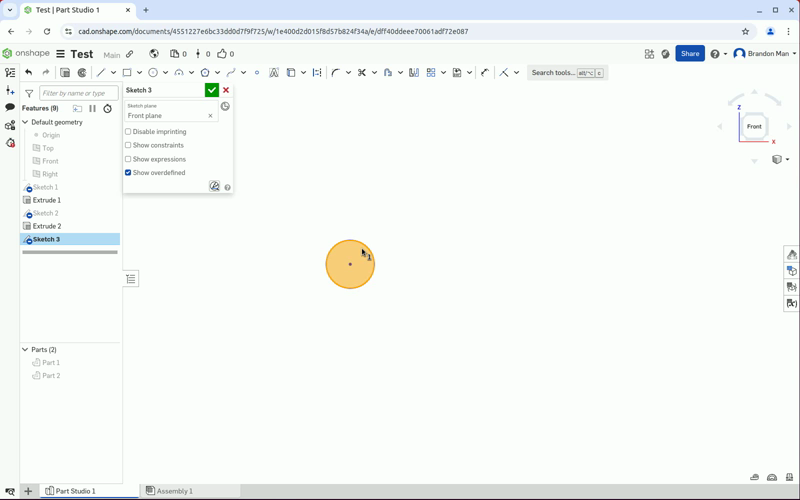
scroll(-6)
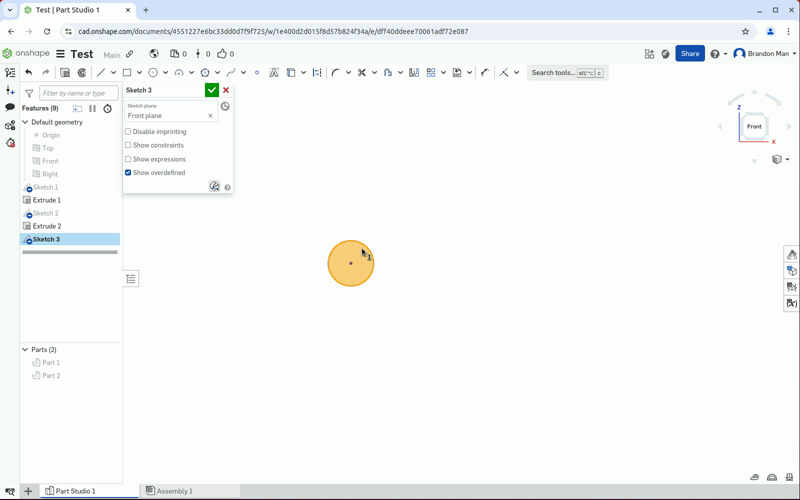
scroll(-6)
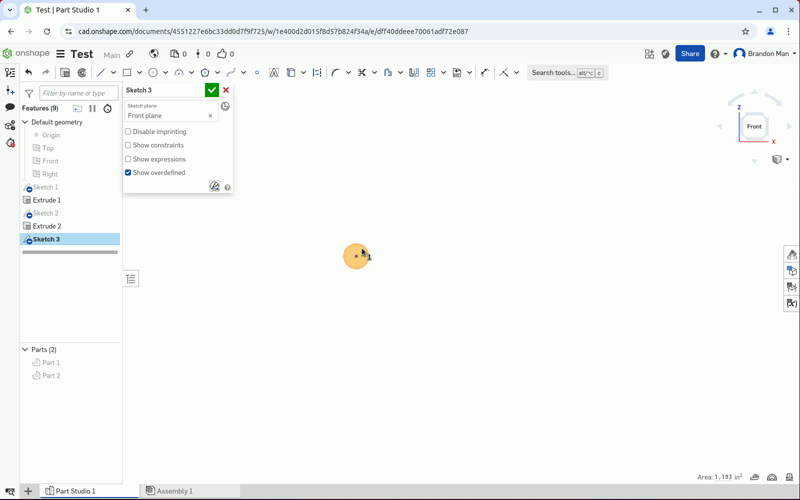
scroll(-6)
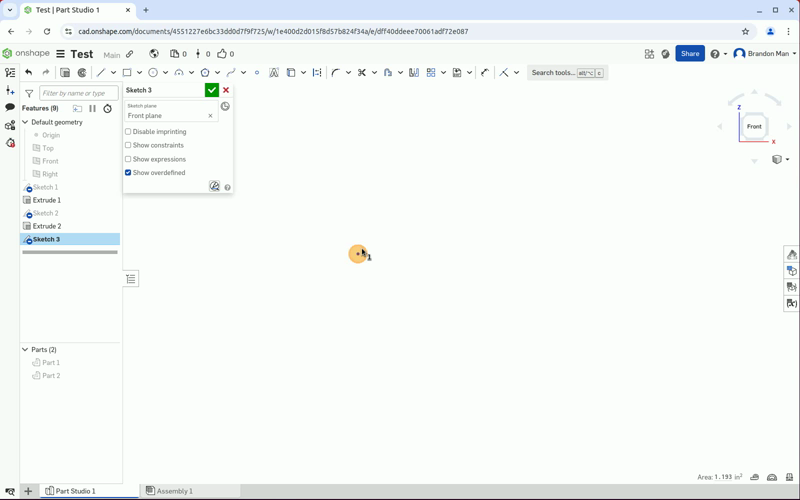
scroll(-6)
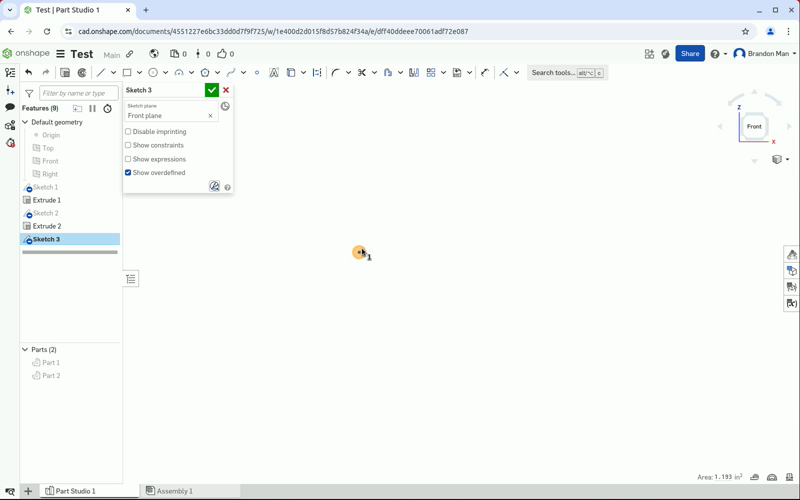
scroll(-6)
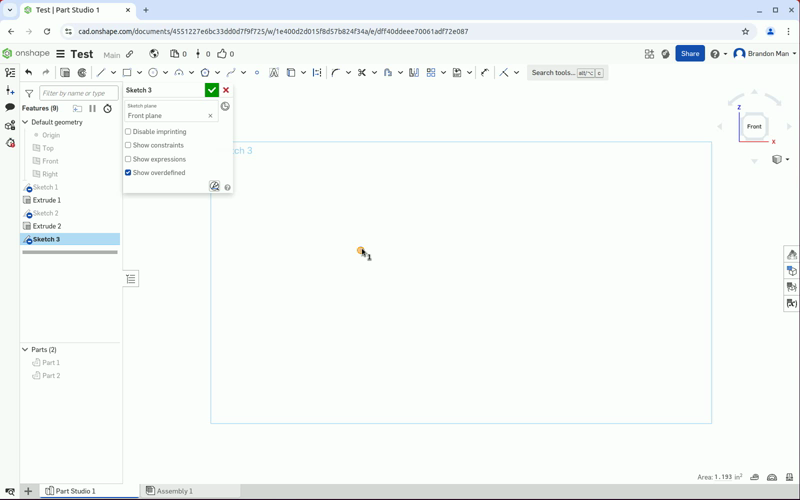
mouse_move(73, 352)
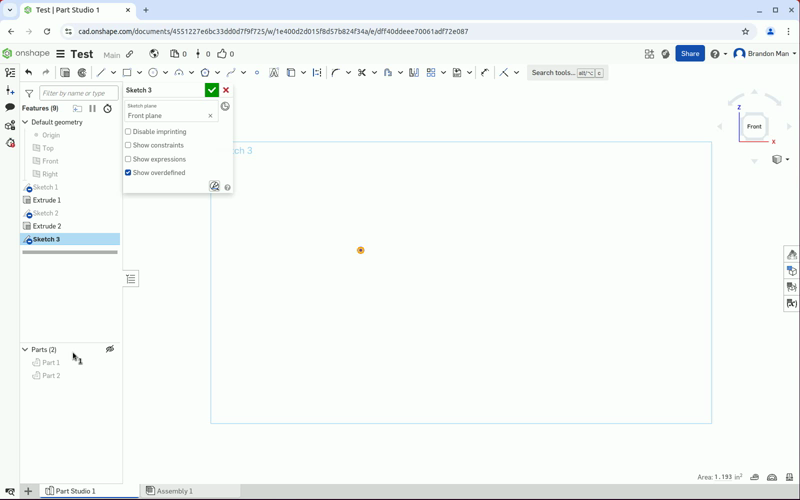
key(shift+y)
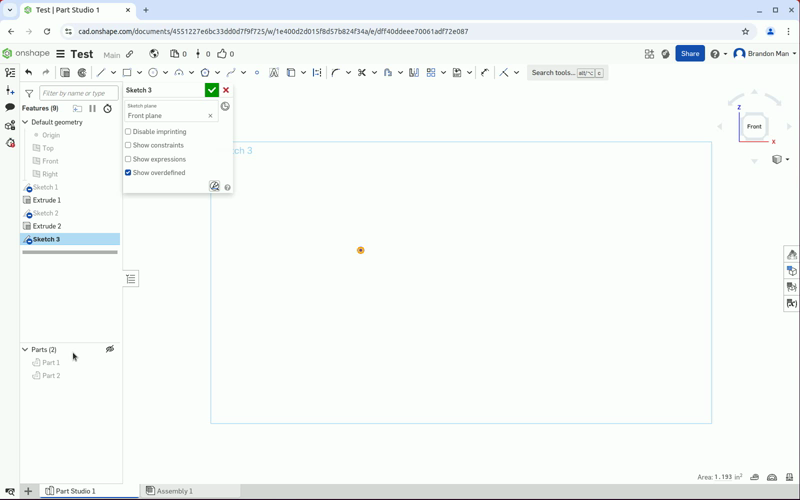
key(shift+e)
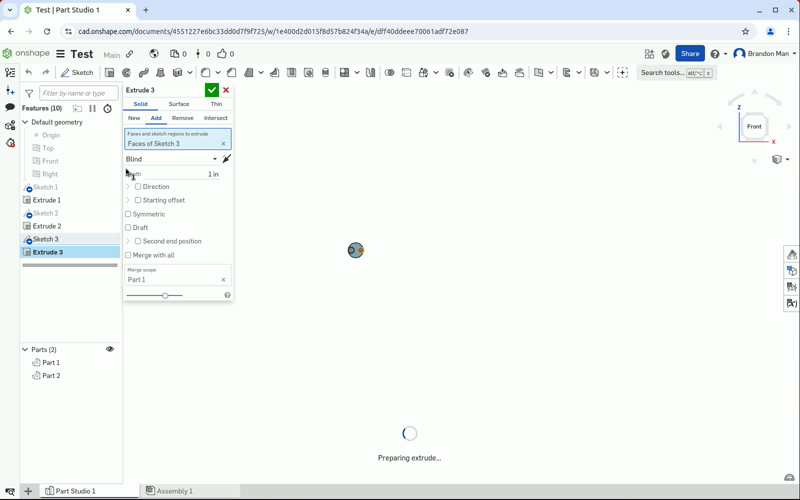
mouse_move(143, 106)
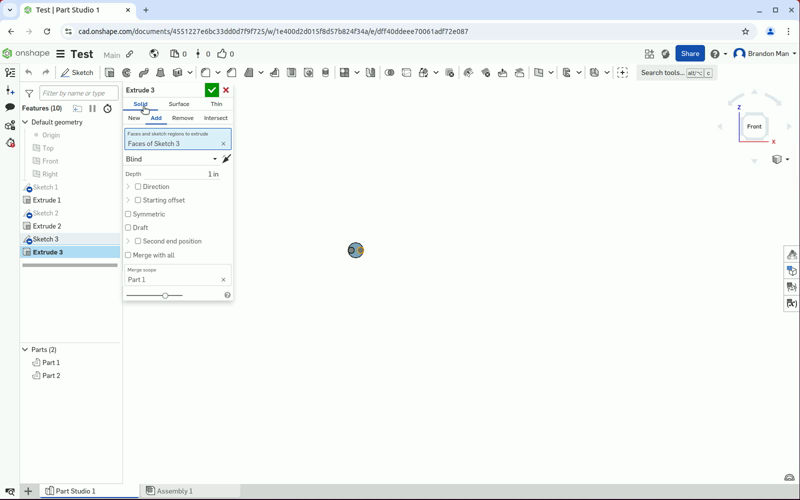
click(143, 106)
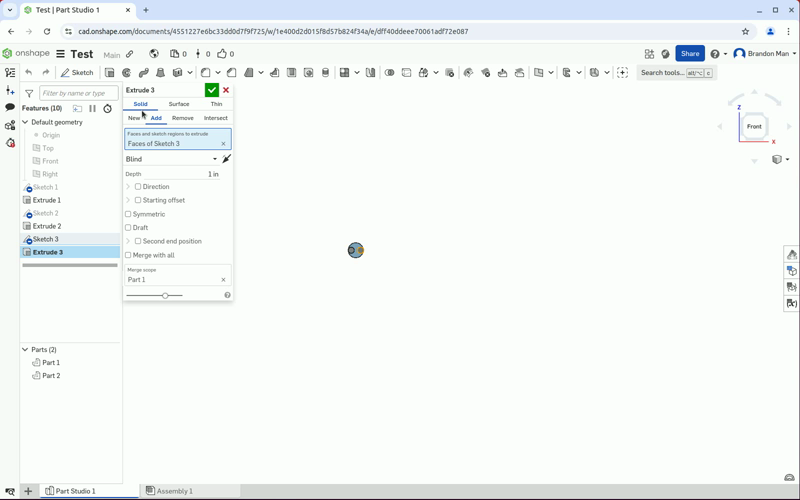
mouse_move(137, 120)
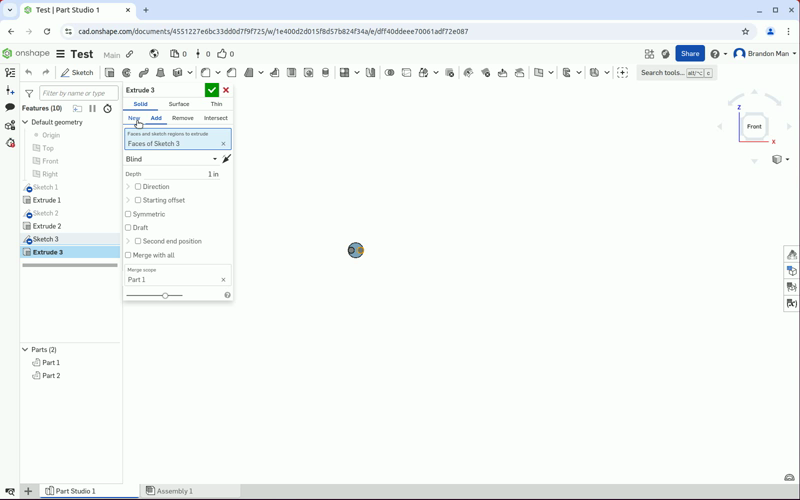
click(137, 120)
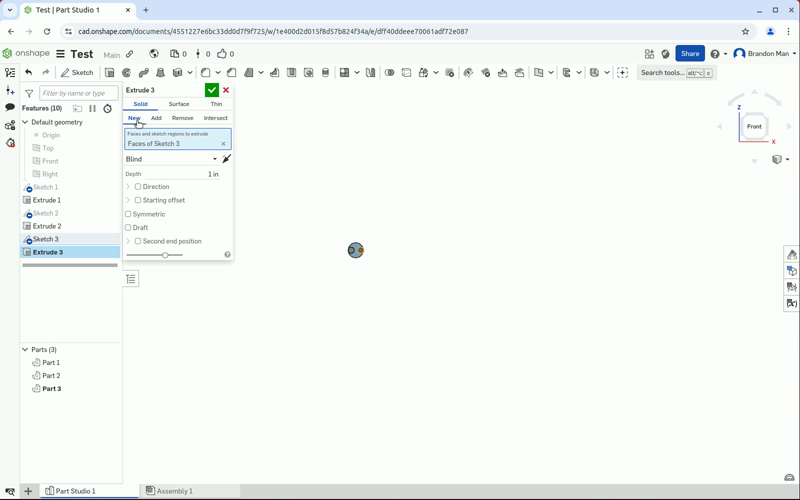
key(tab, 4)
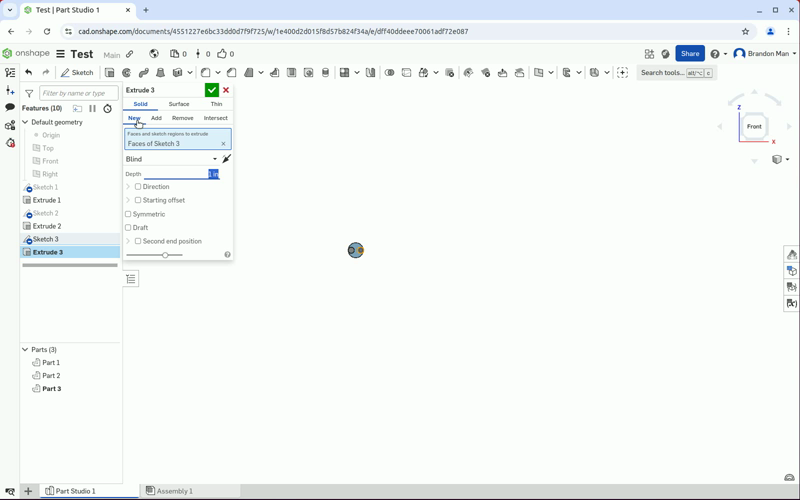
text(10.591)
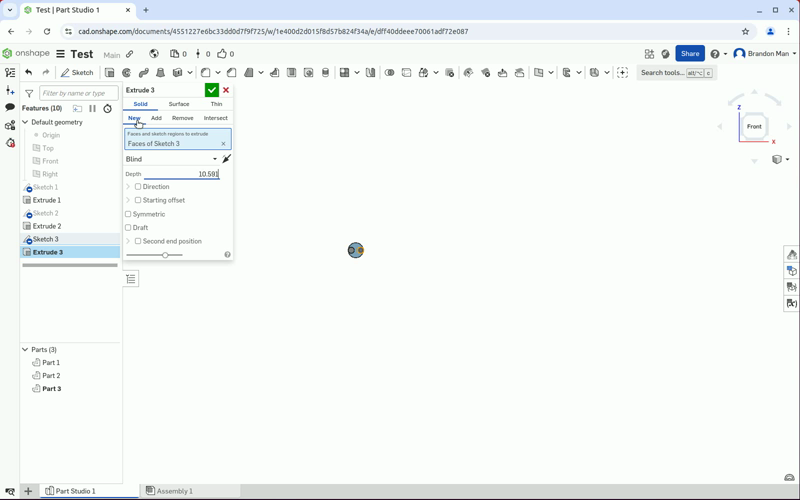
key(enter)
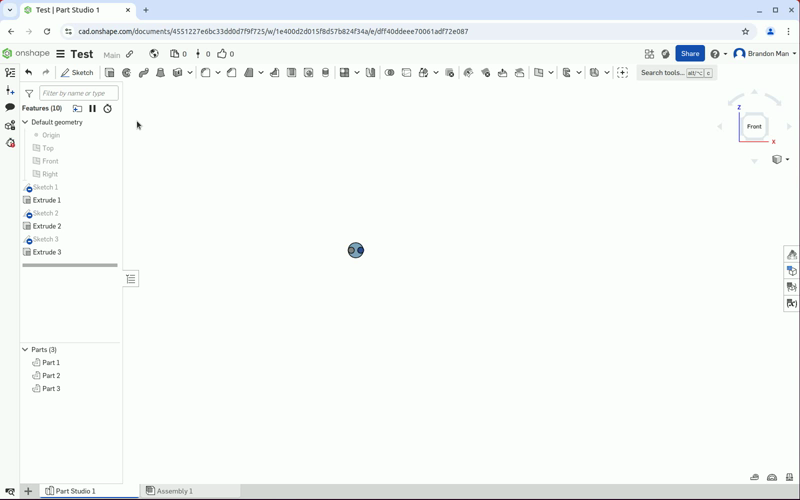
key(shift+h)
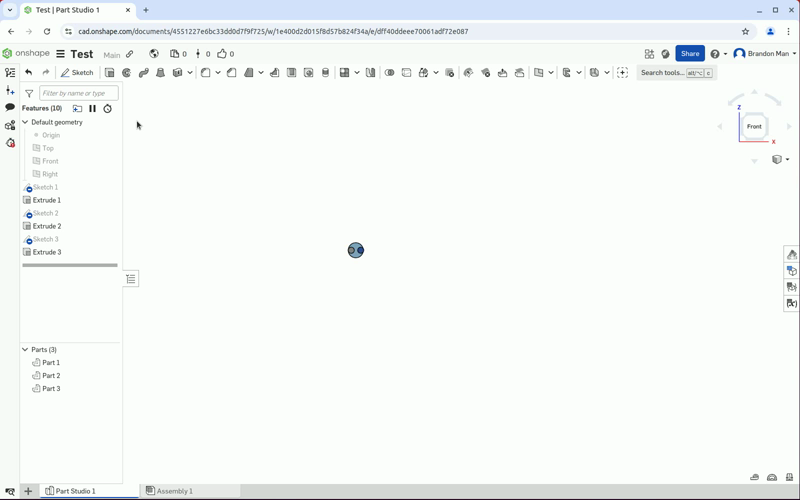
key(shift+h)
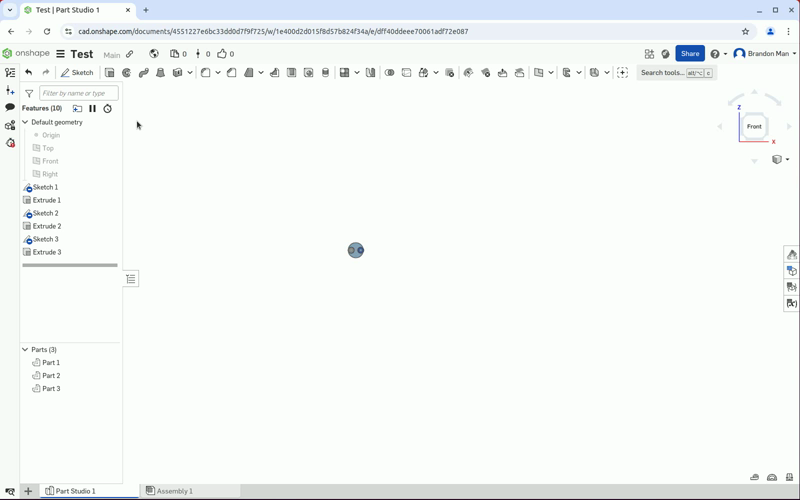
key(shift+7)
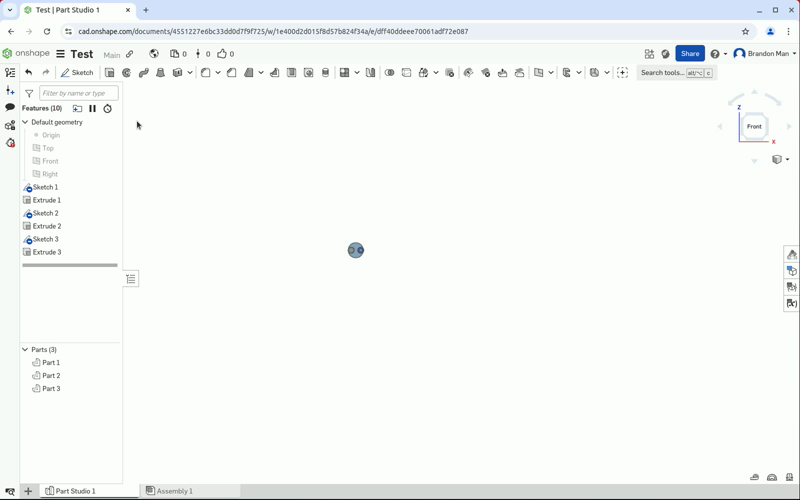
key(left, 2)
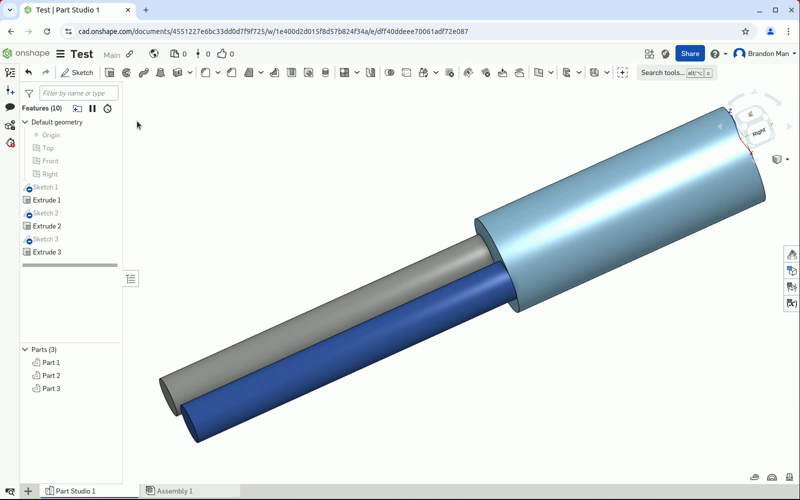
key(down, 2)
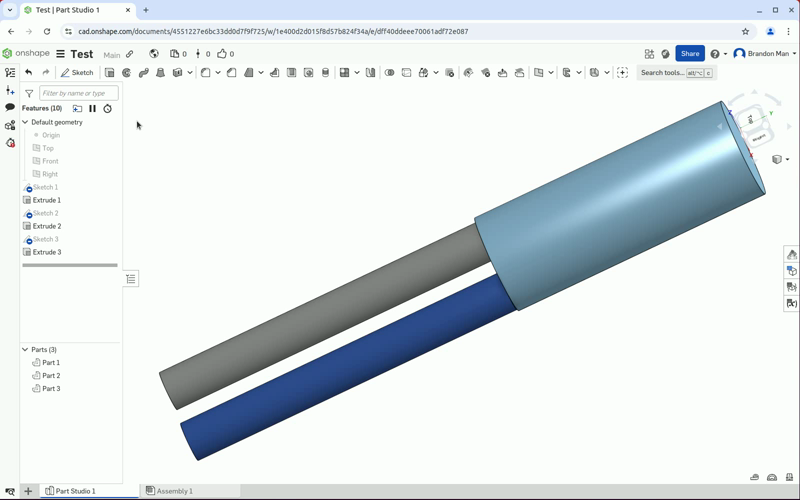
key(up, 2)
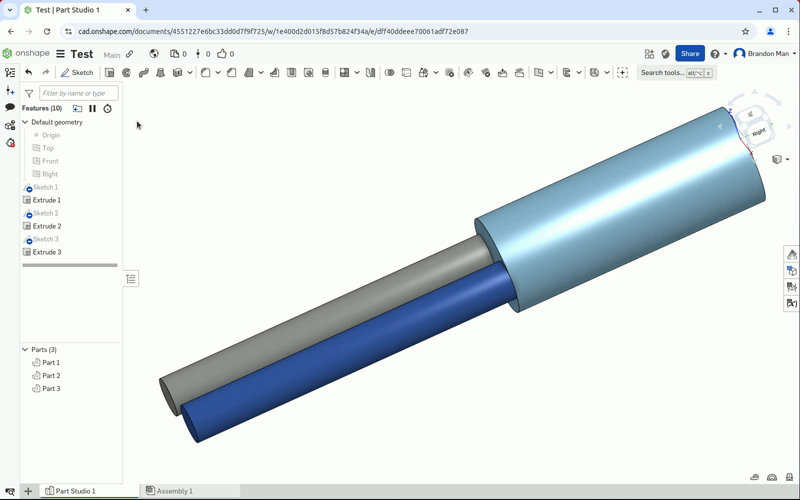
key(right, 2)
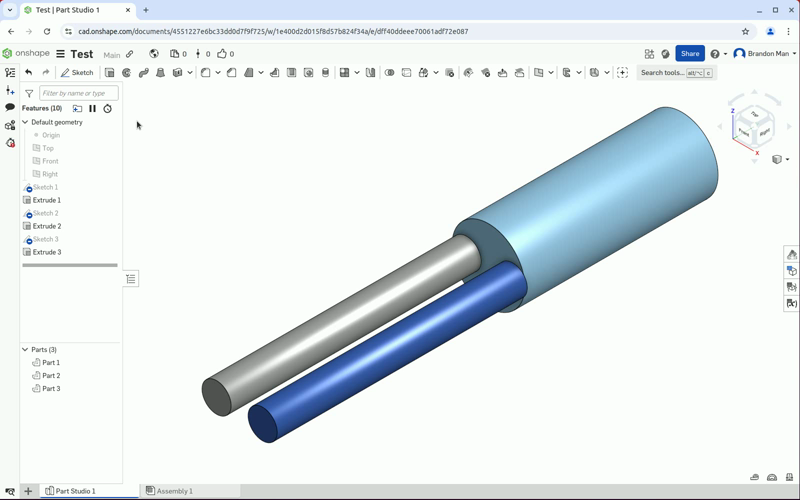
mouse_move(73, 189)
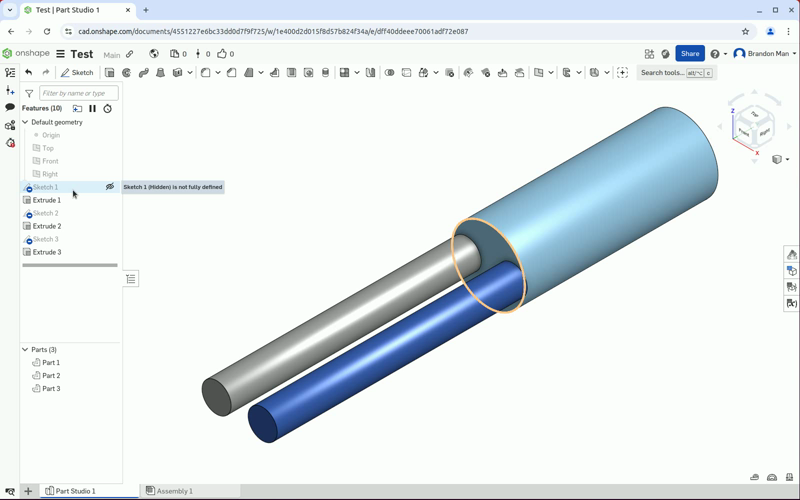
click(73, 189)